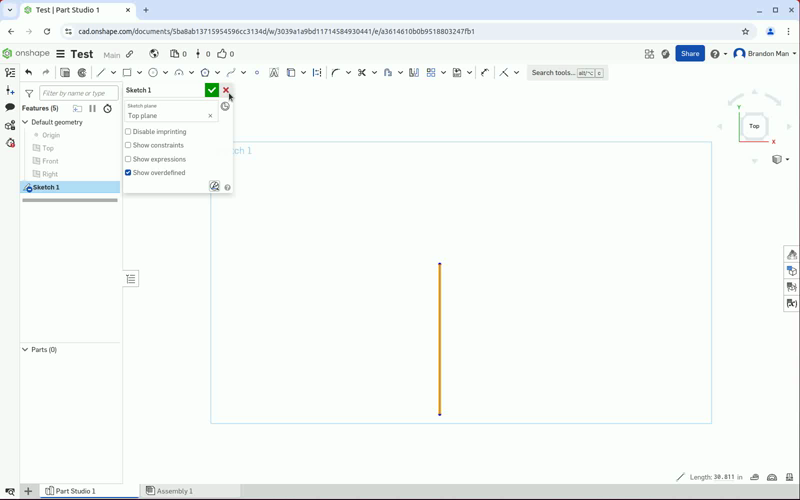
key(shift+h)
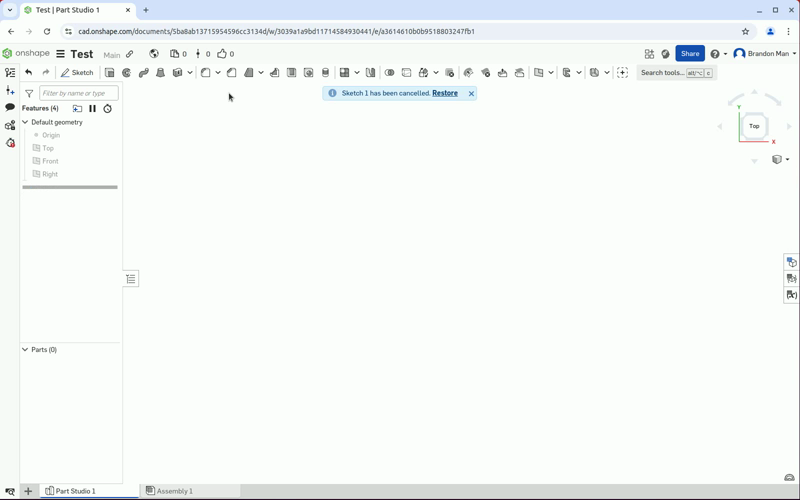
mouse_move(73, 352)
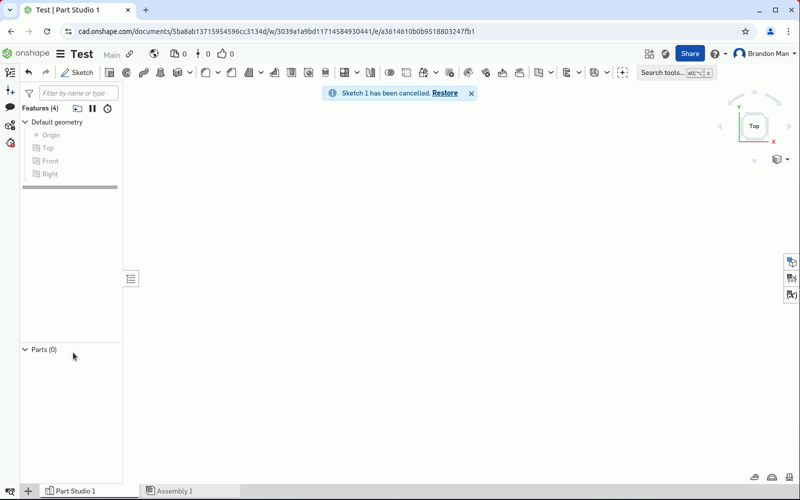
key(y)
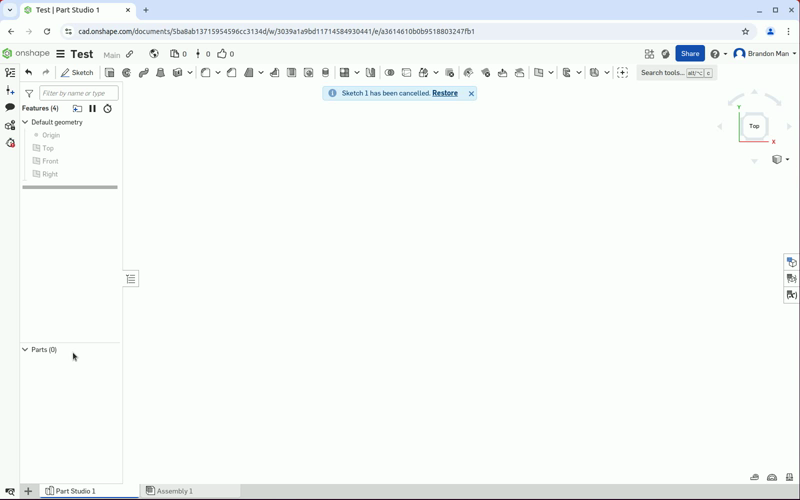
key(shift+p)
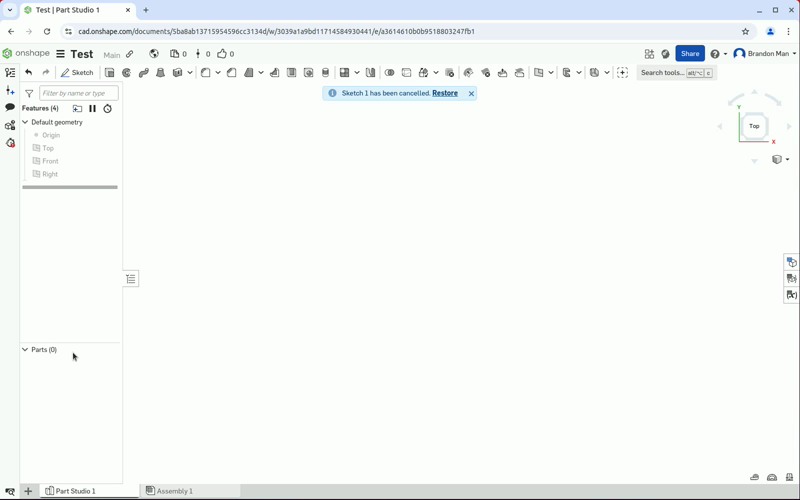
key(space)
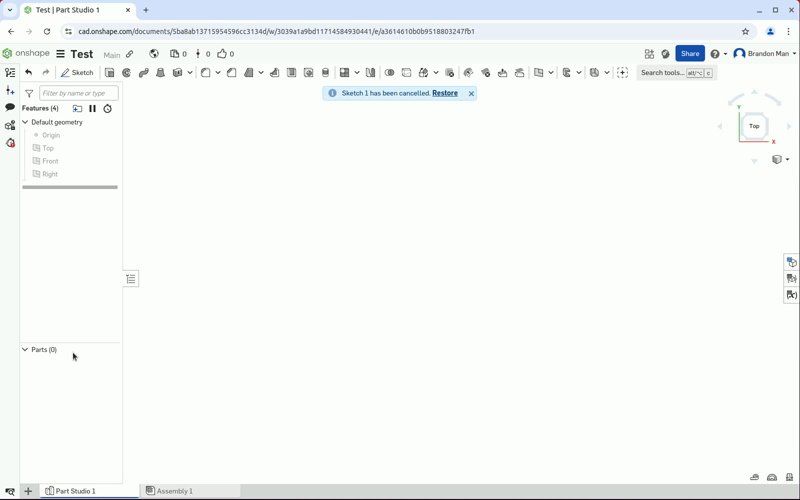
key_down(shift)
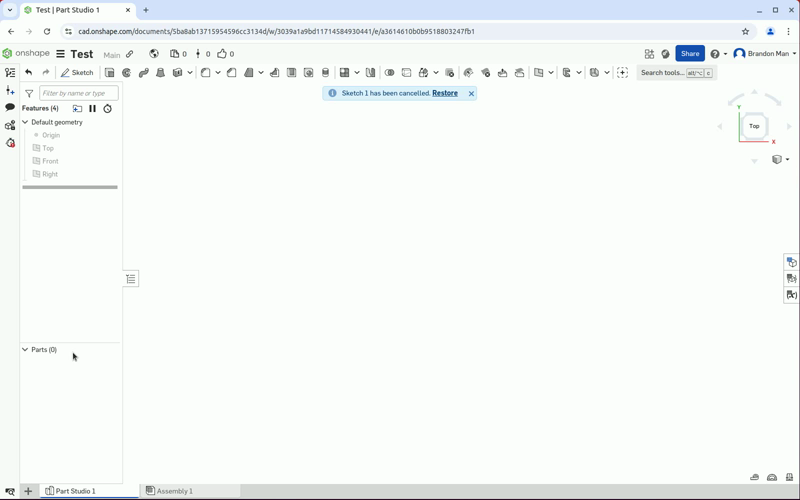
key(up)
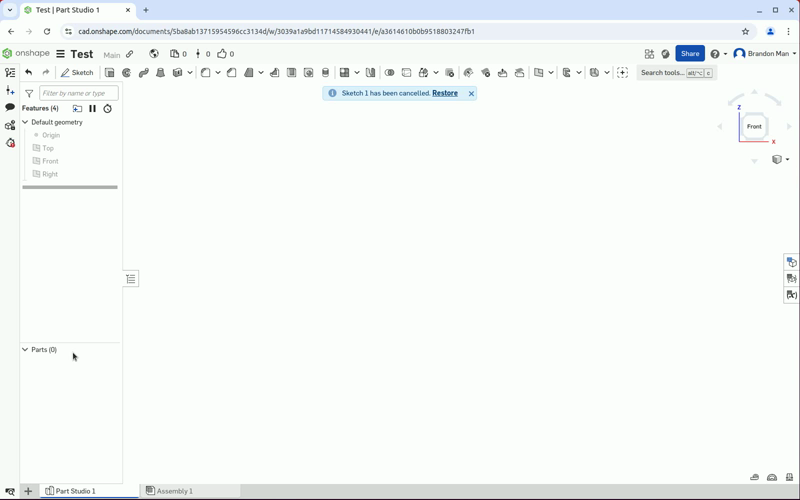
key_up(shift)
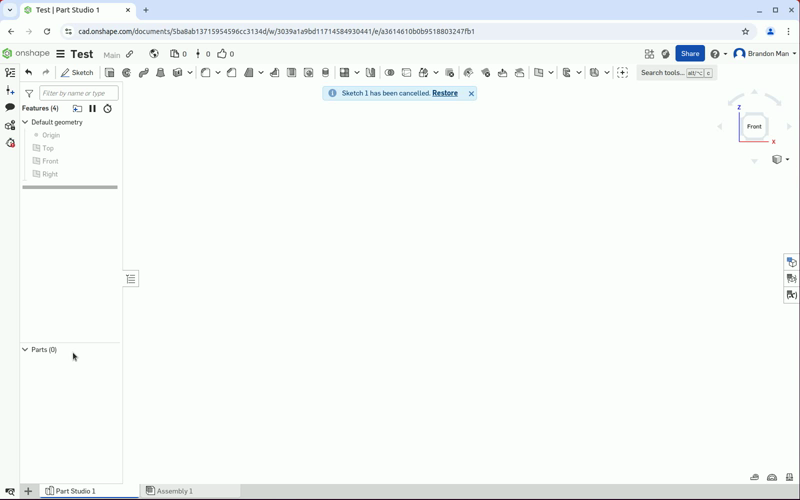
mouse_move(73, 352)
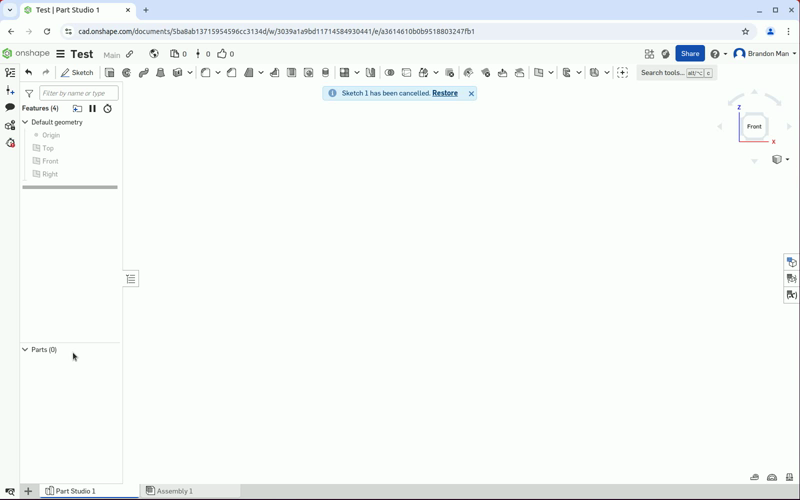
key(shift+y)
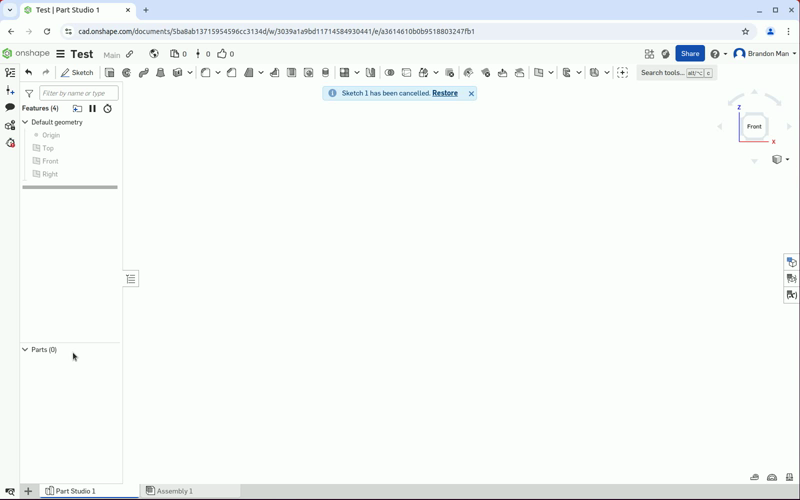
key(shift+s)
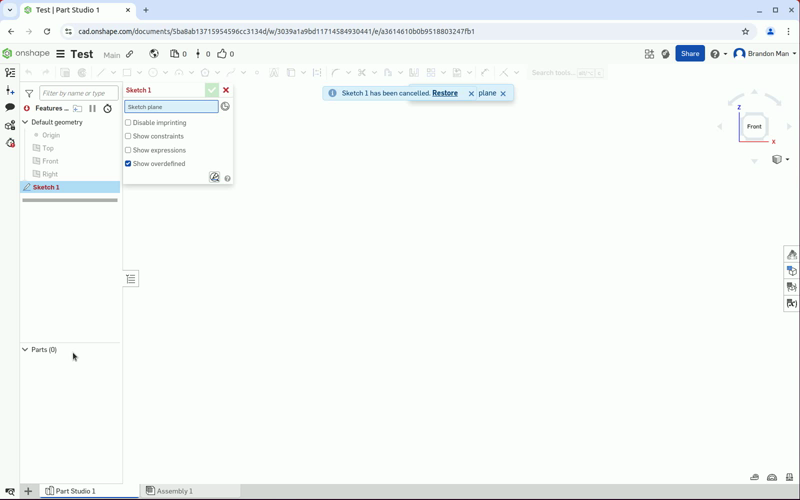
mouse_move(73, 163)
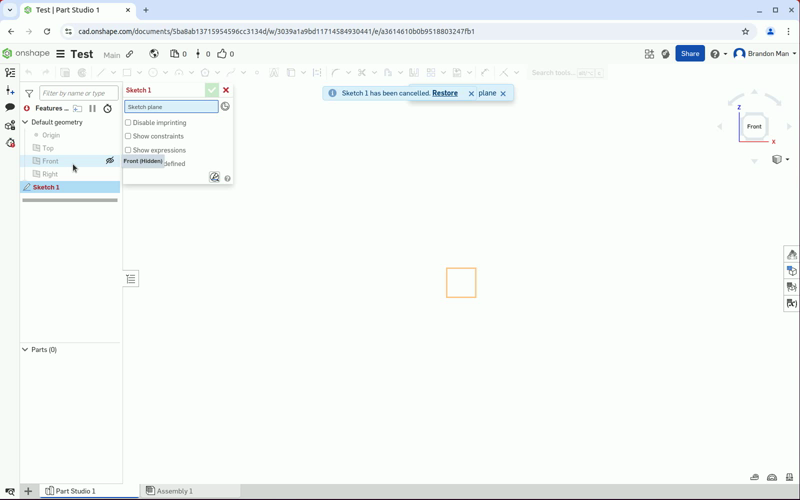
click(73, 163)
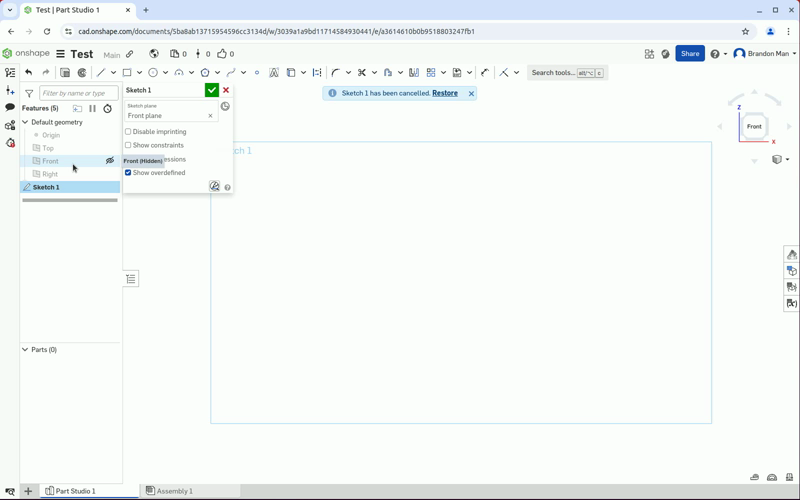
mouse_move(73, 352)
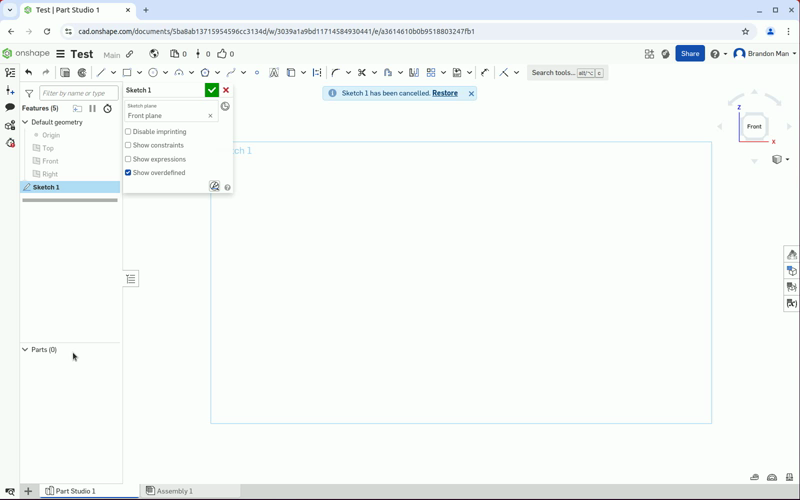
key(y)
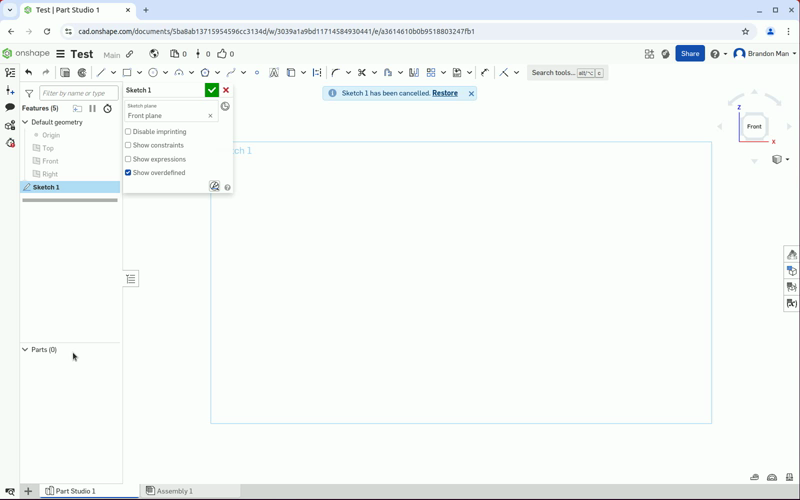
key(l)
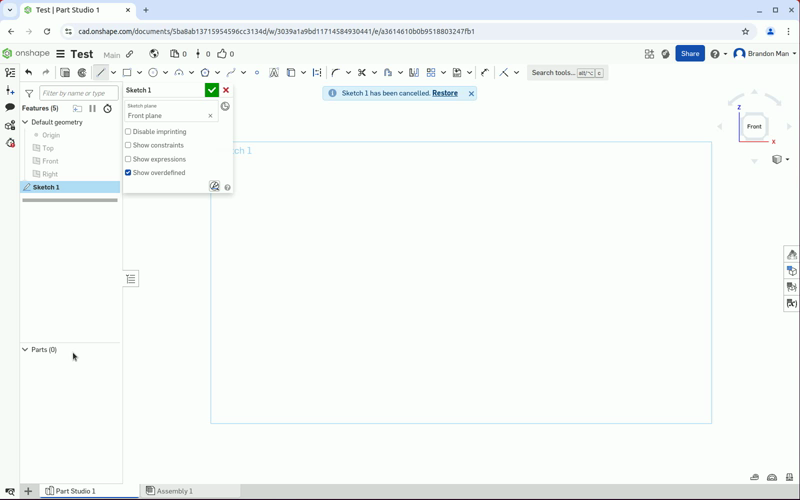
key_down(shift)
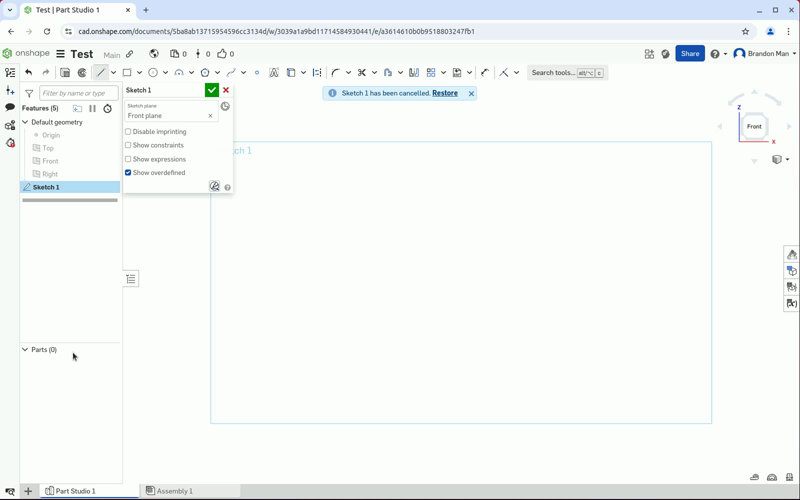
mouse_move(348, 365)
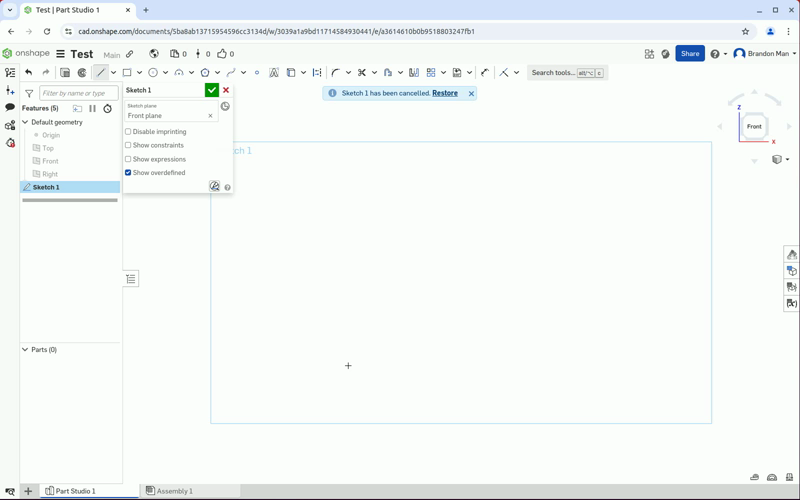
click(348, 365)
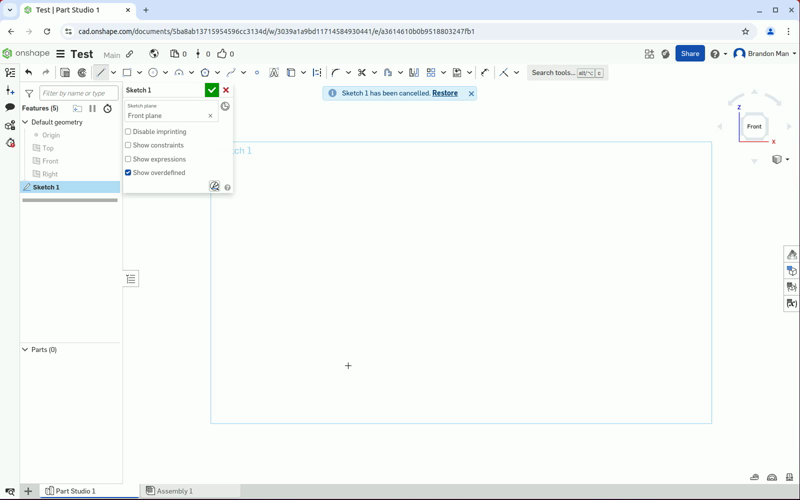
key_up(shift)
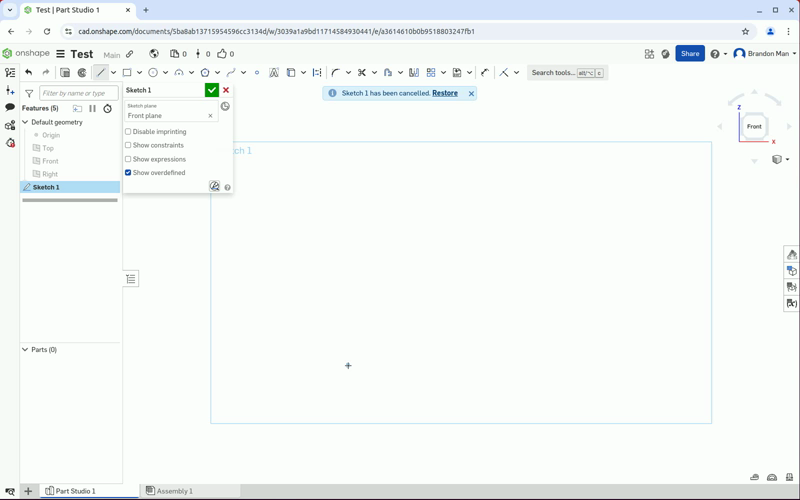
key_down(shift)
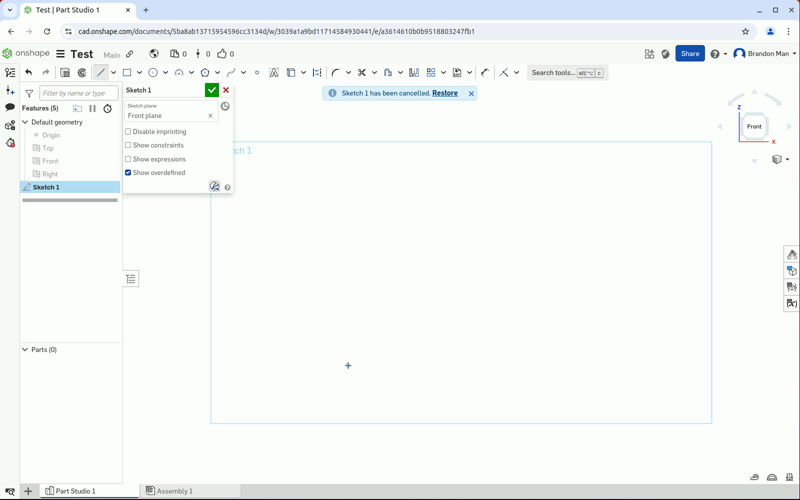
mouse_move(458, 365)
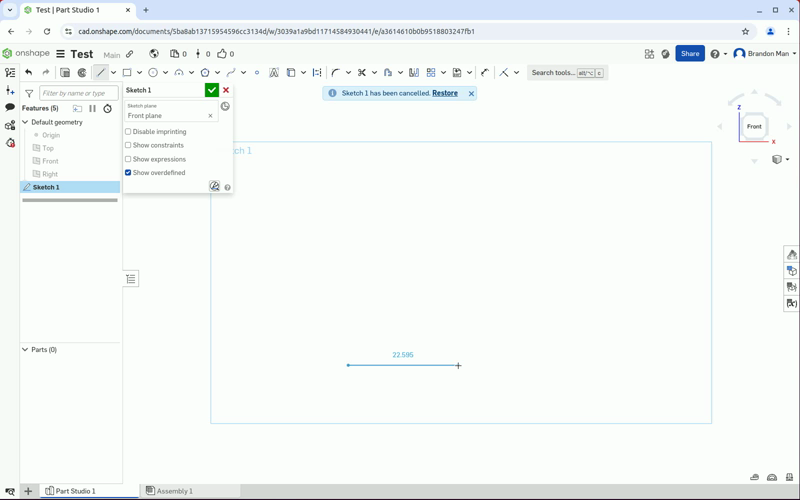
click(458, 365)
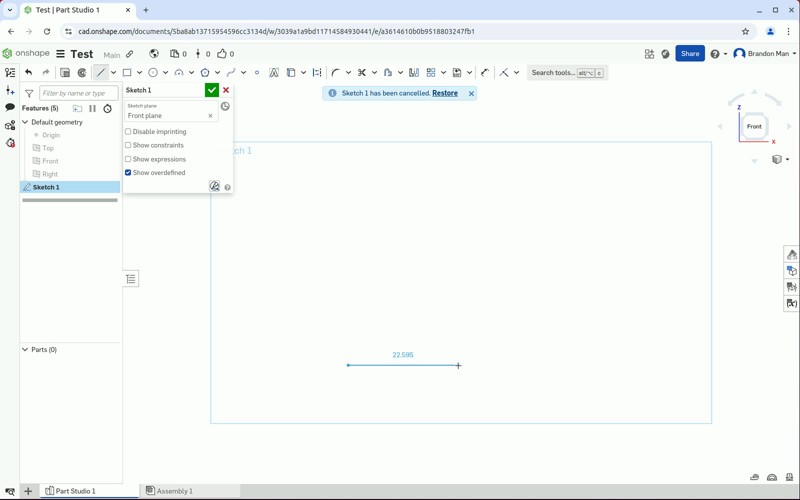
key_up(shift)
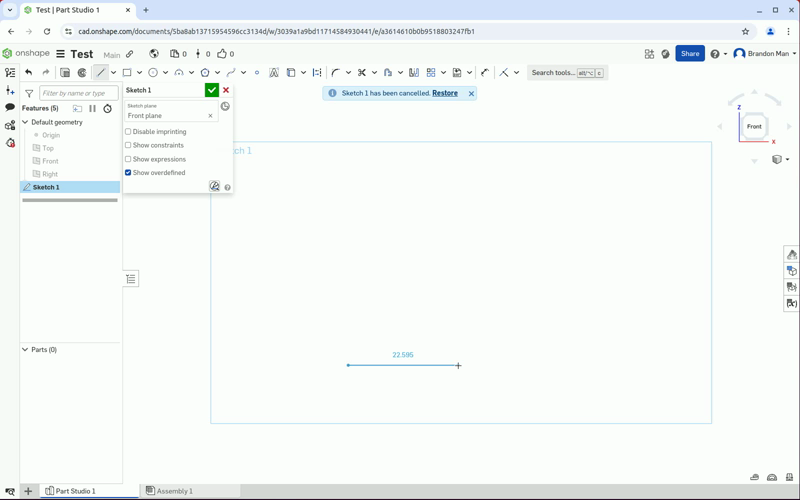
key_down(shift)
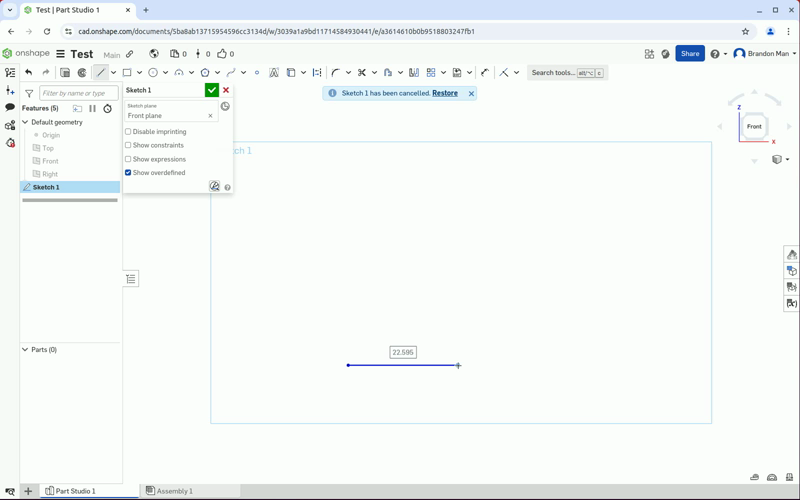
mouse_move(458, 282)
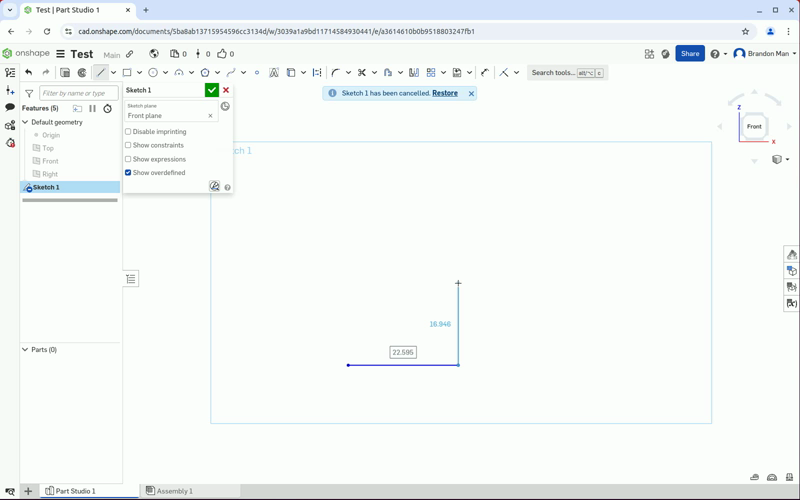
click(458, 282)
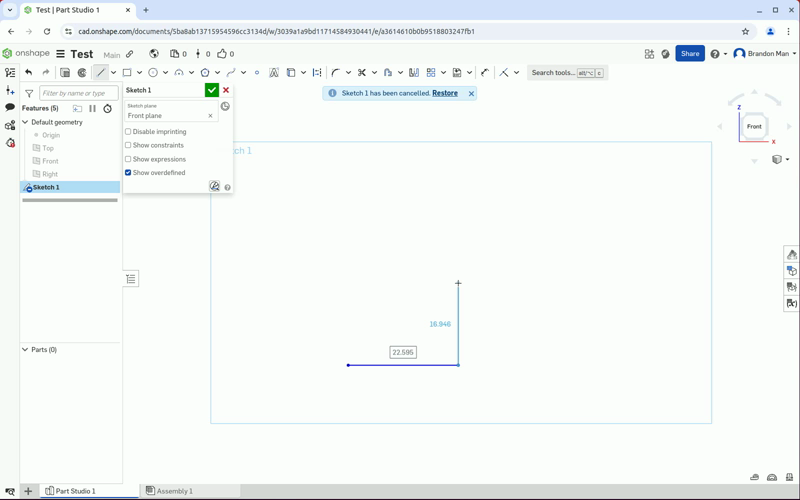
key_up(shift)
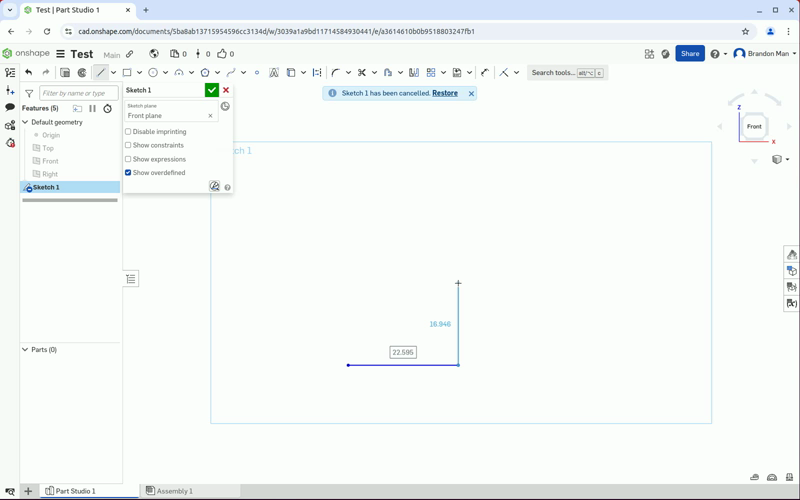
key_down(shift)
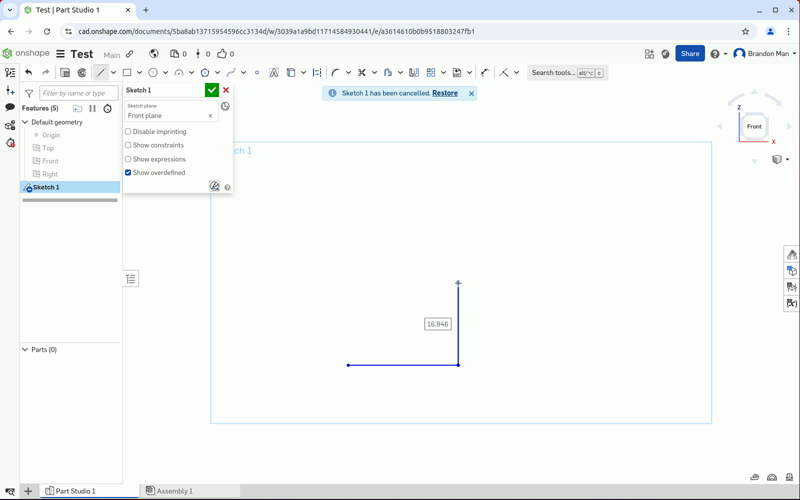
mouse_move(348, 282)
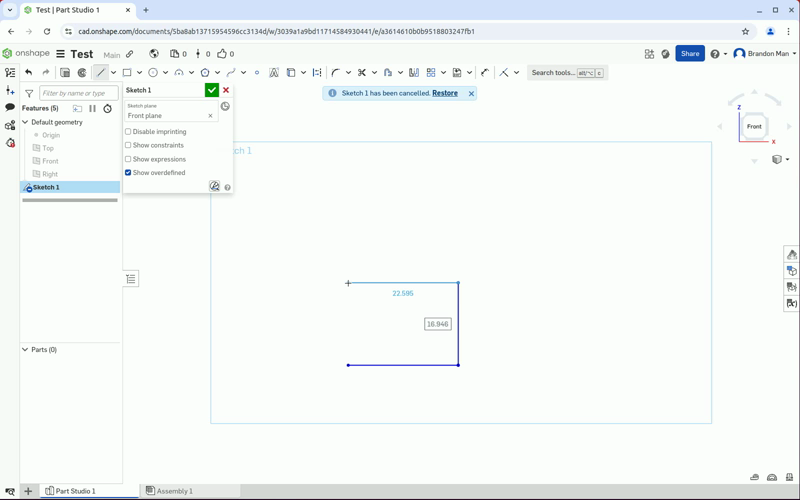
click(348, 282)
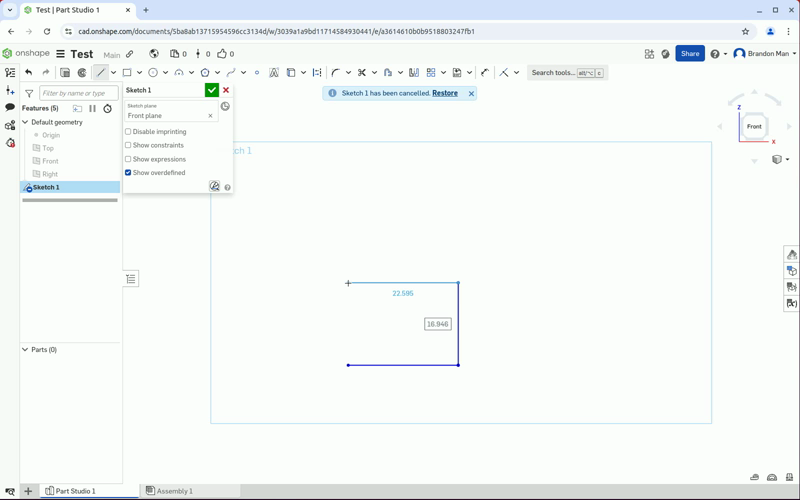
key_up(shift)
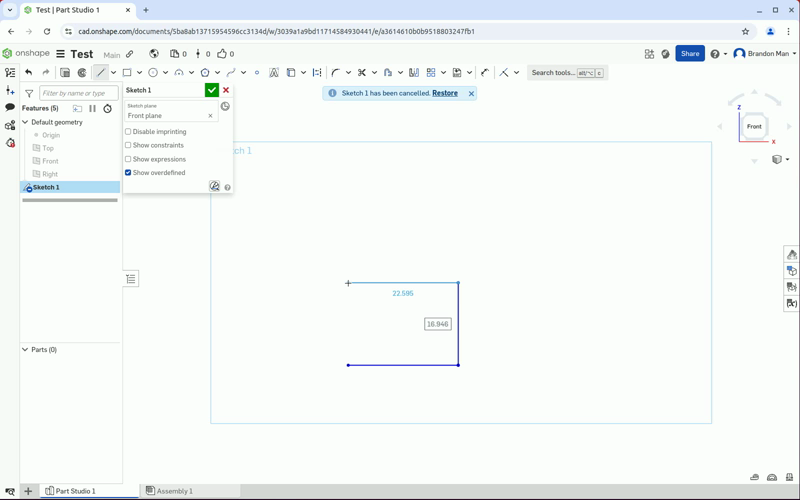
key_down(shift)
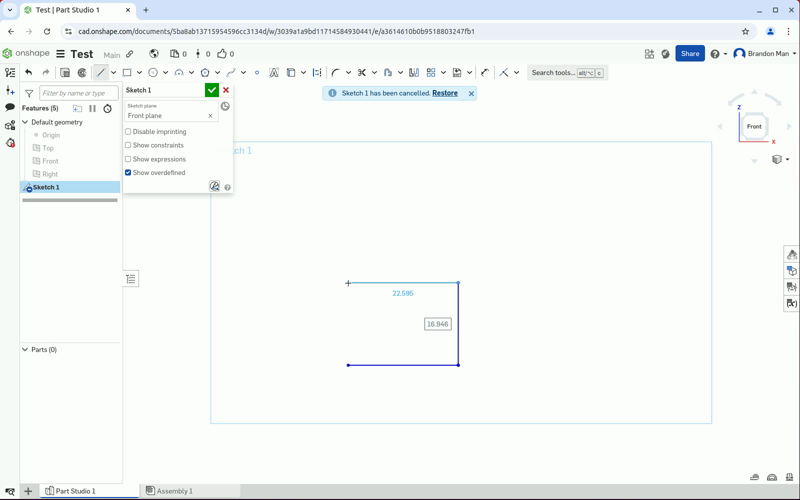
mouse_move(348, 365)
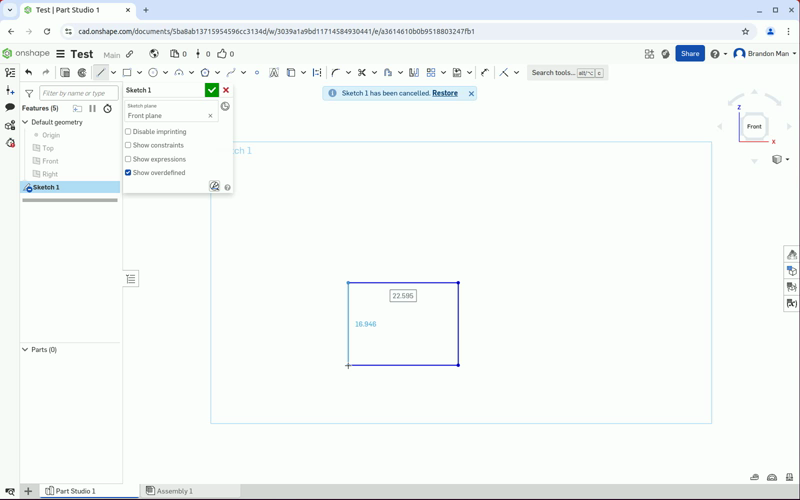
key_up(shift)
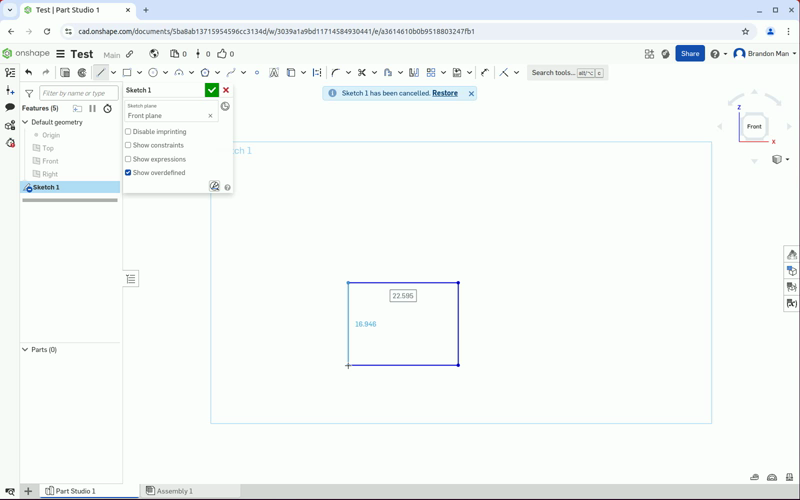
click(348, 365)
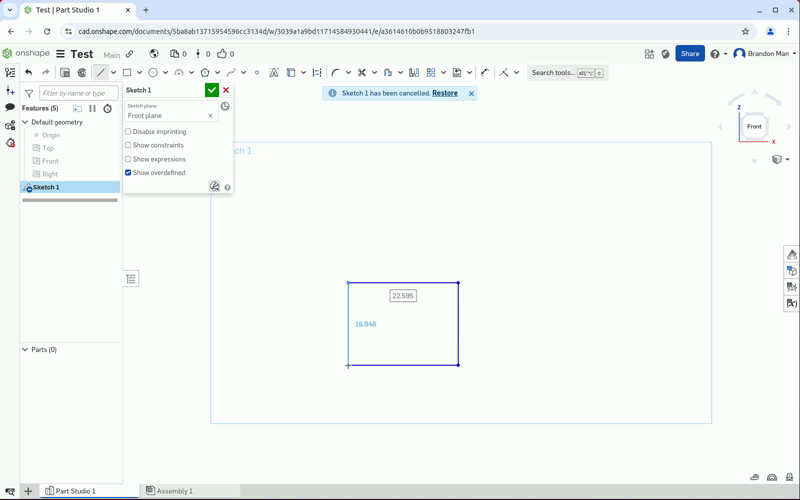
key(esc)
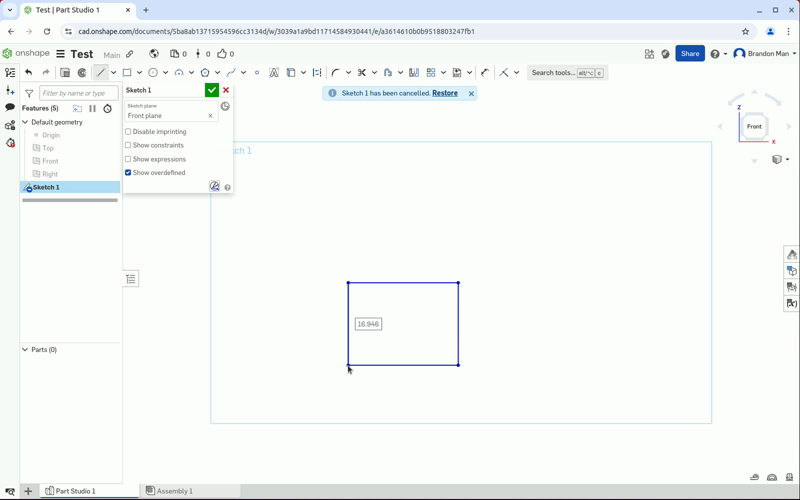
mouse_move(391, 356)
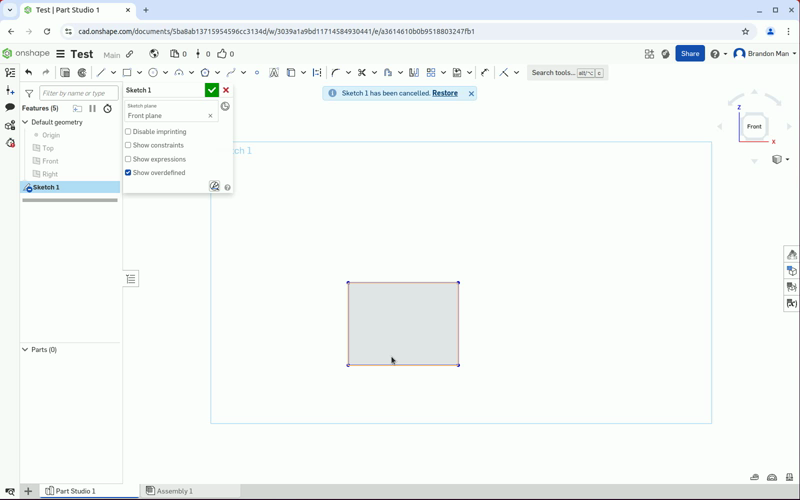
click(391, 356)
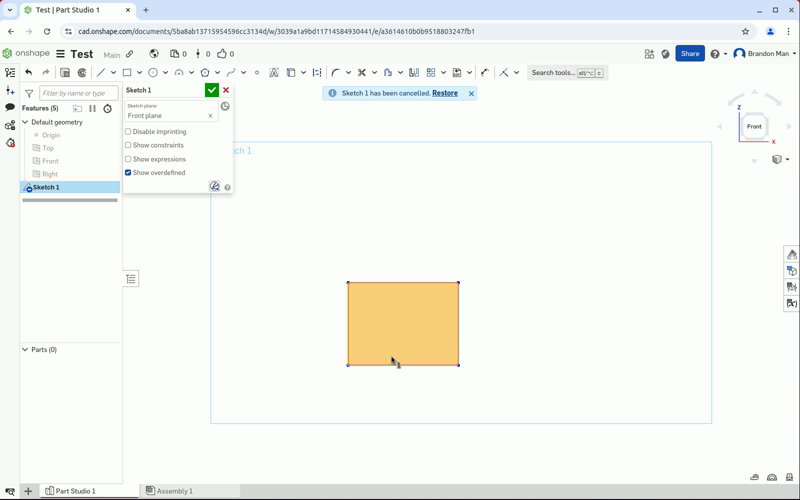
mouse_move(73, 352)
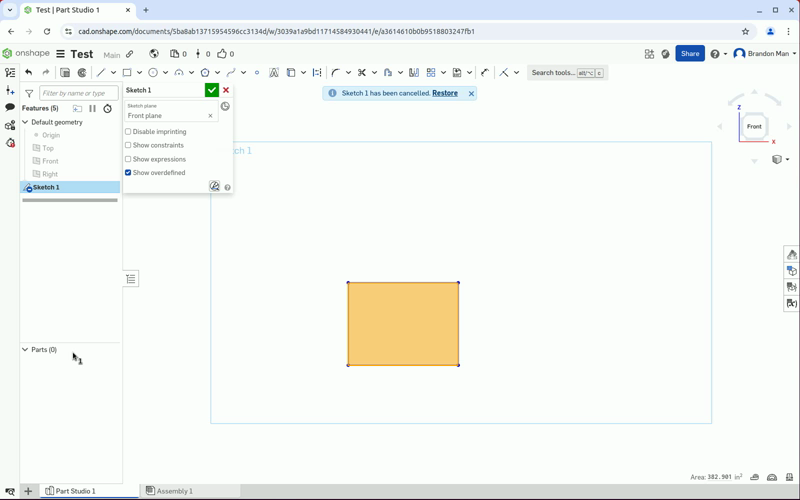
key(shift+y)
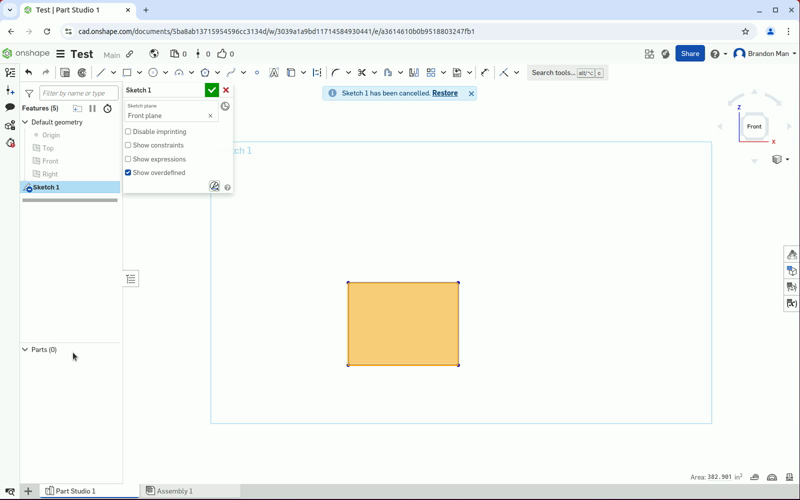
key(shift+e)
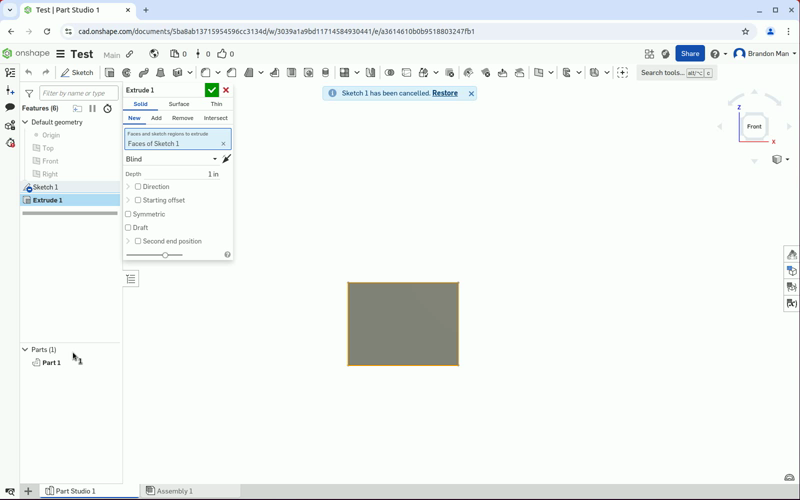
mouse_move(143, 106)
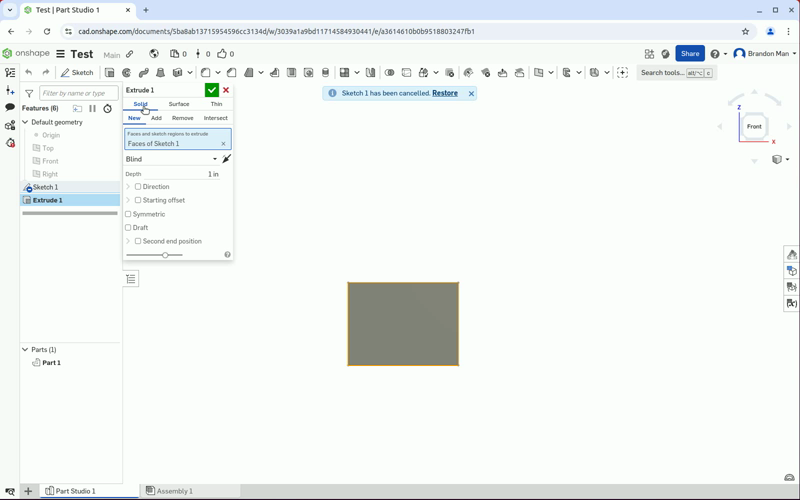
click(143, 106)
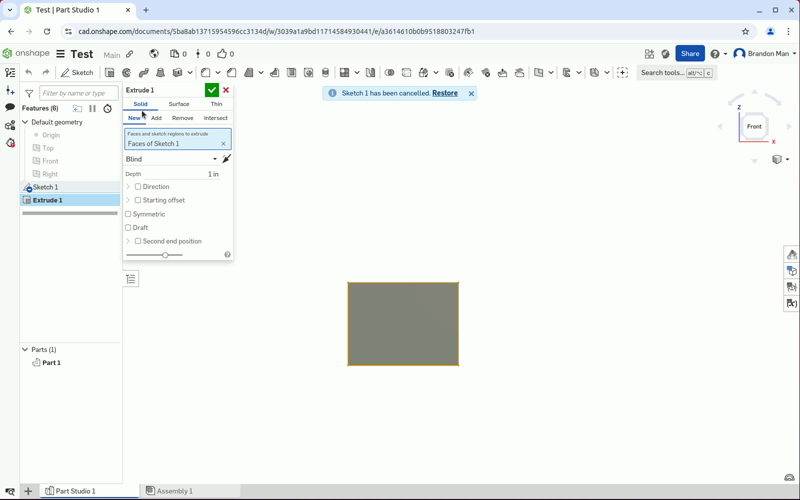
mouse_move(137, 120)
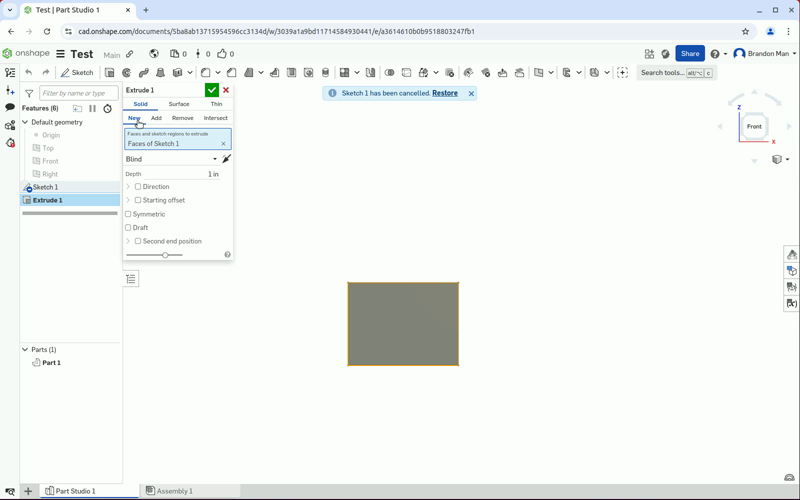
click(137, 120)
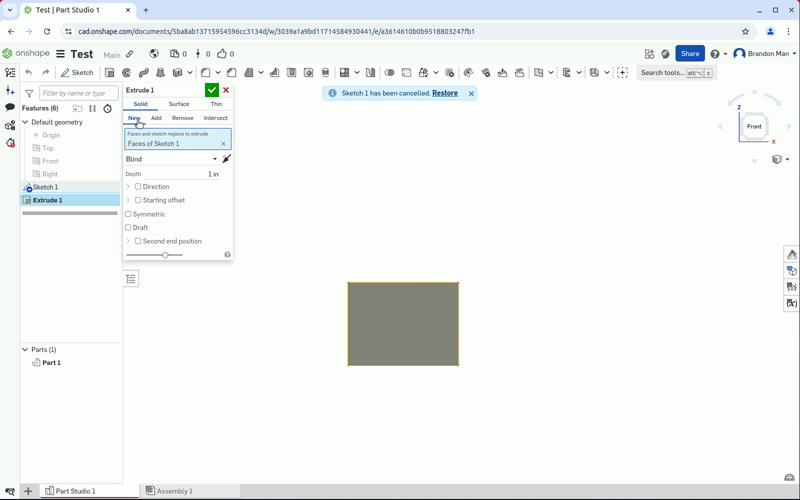
key(tab, 4)
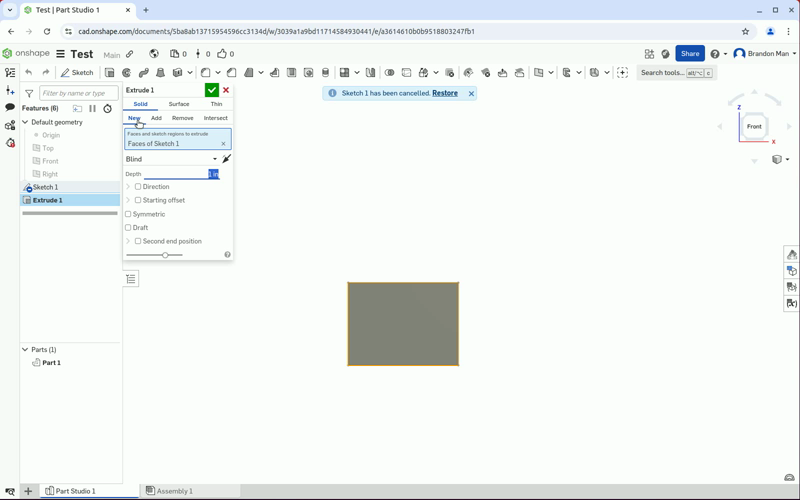
text(4.814)
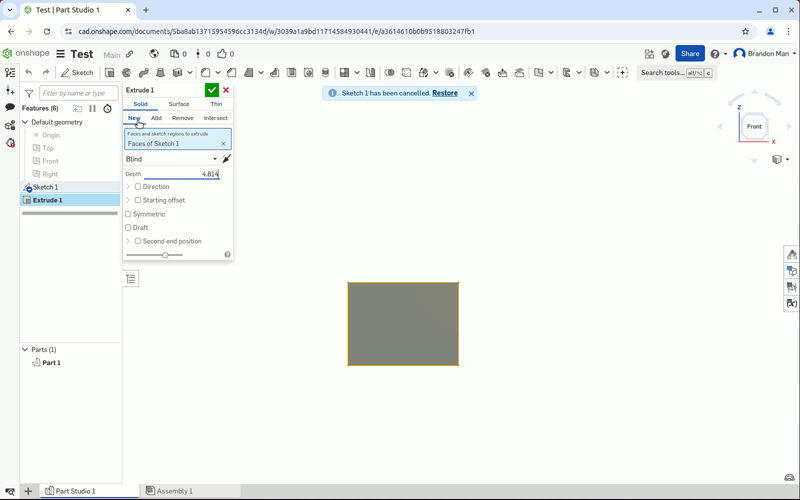
key(enter)
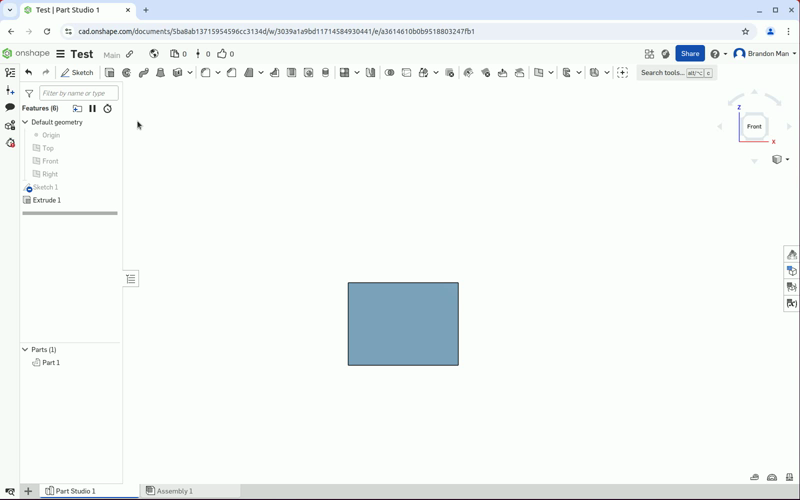
key(shift+h)
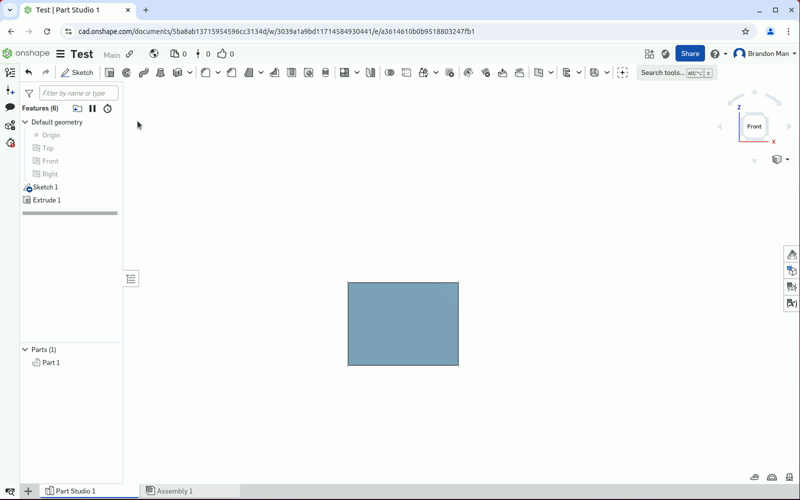
key(shift+h)
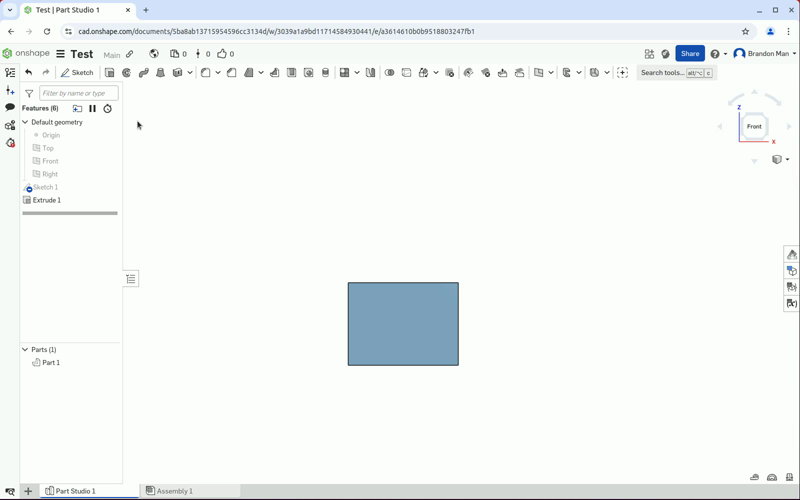
mouse_move(73, 189)
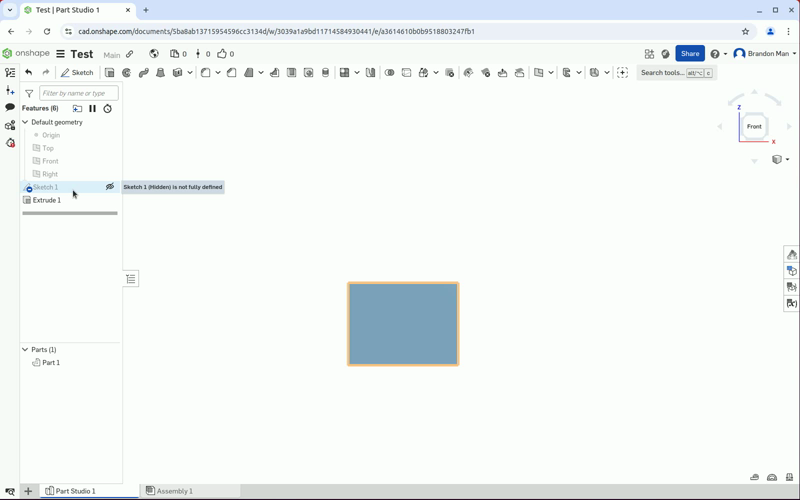
click(73, 189)
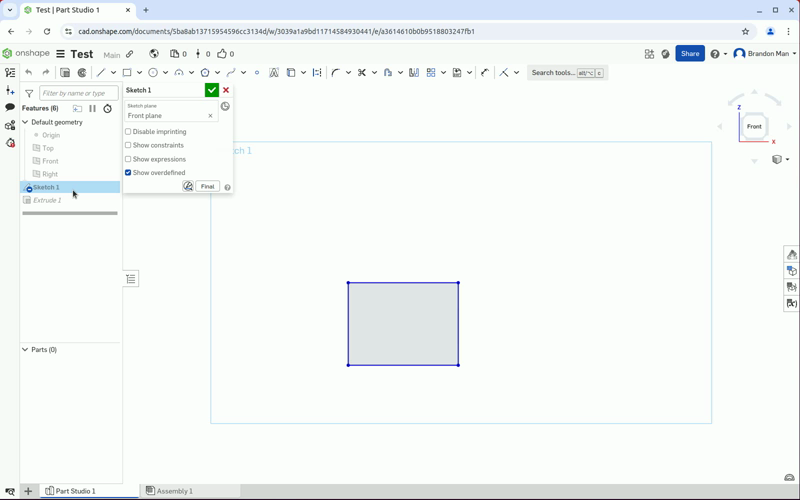
mouse_move(229, 92)
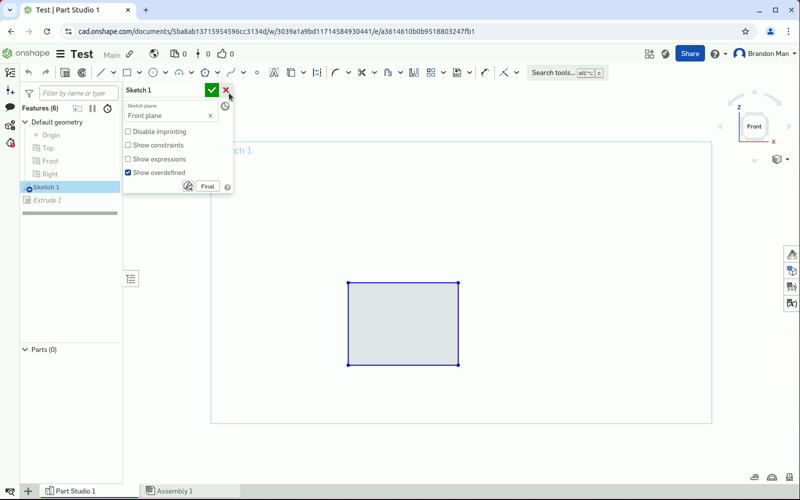
click(229, 92)
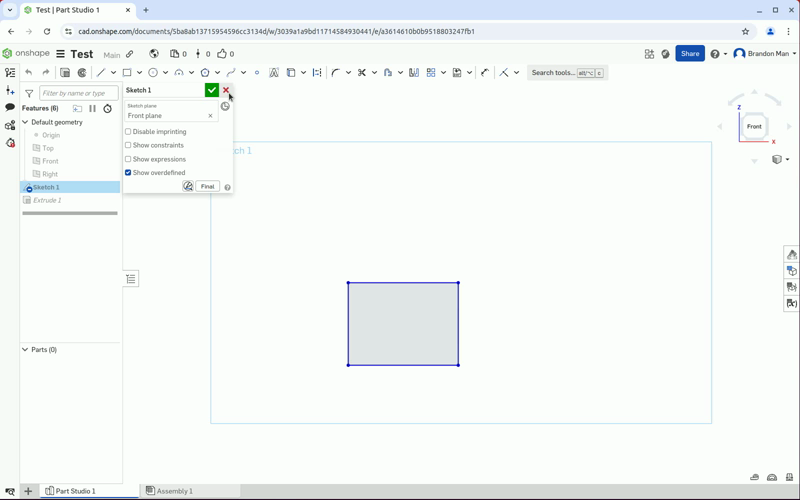
key(shift+s)
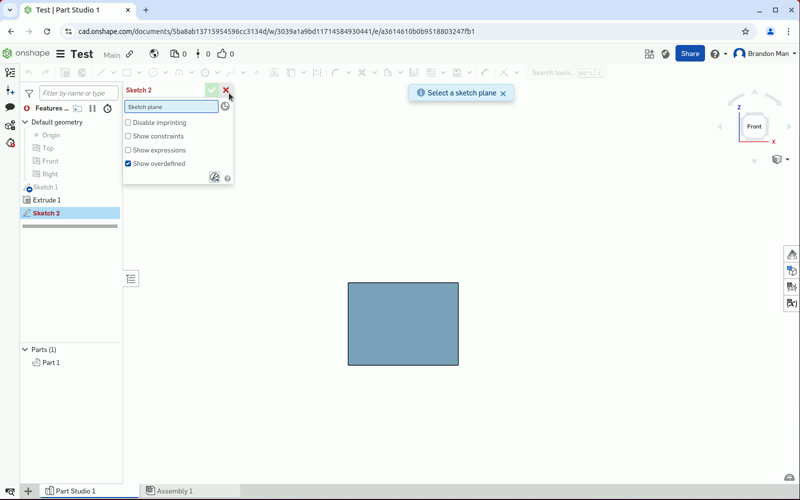
mouse_move(73, 163)
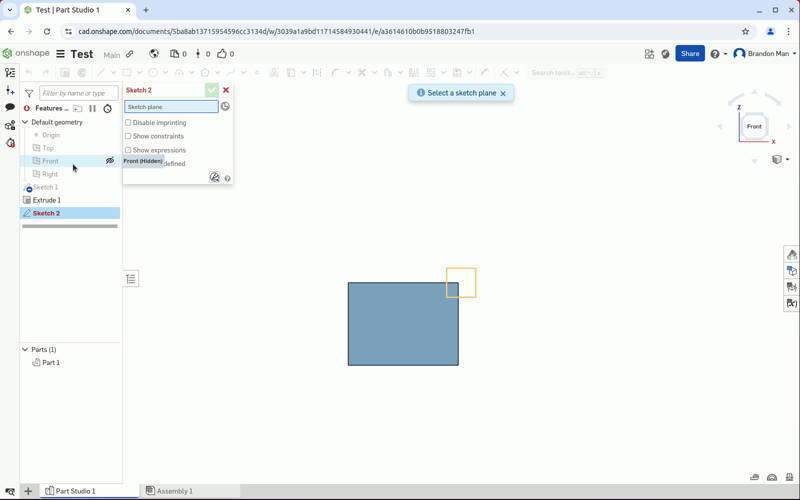
click(73, 163)
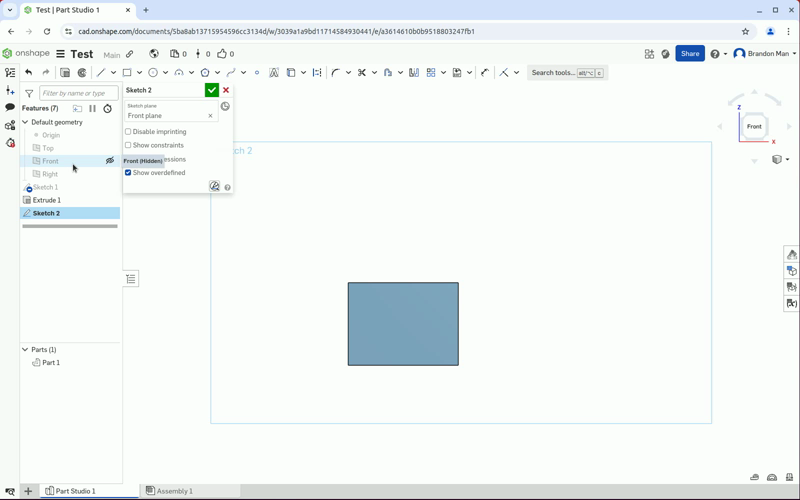
mouse_move(73, 352)
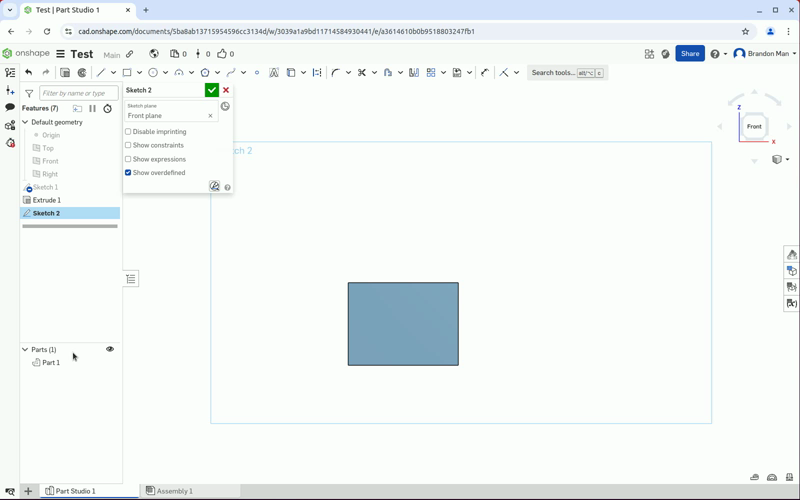
key(y)
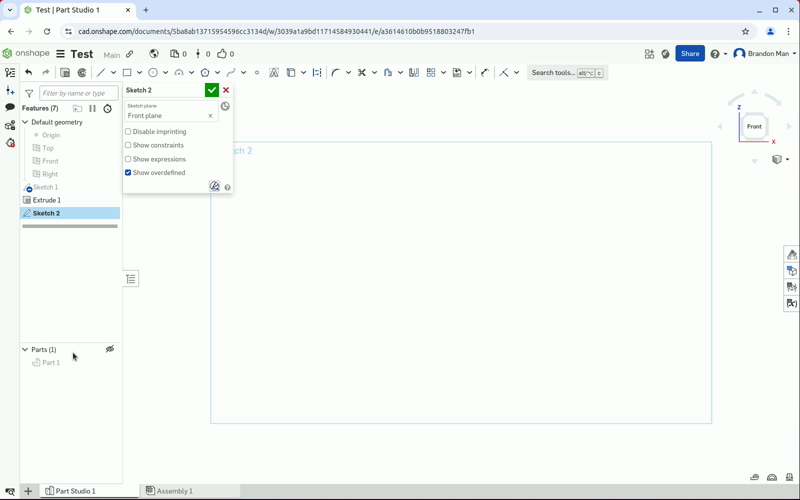
key(l)
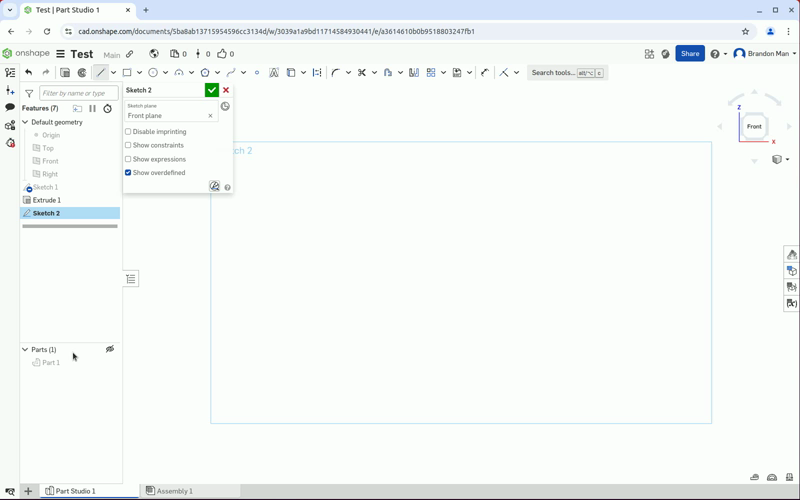
key_down(shift)
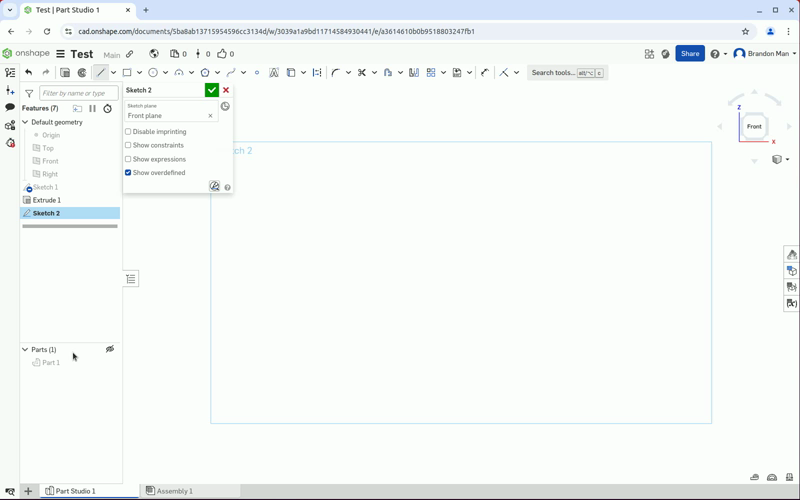
mouse_move(369, 237)
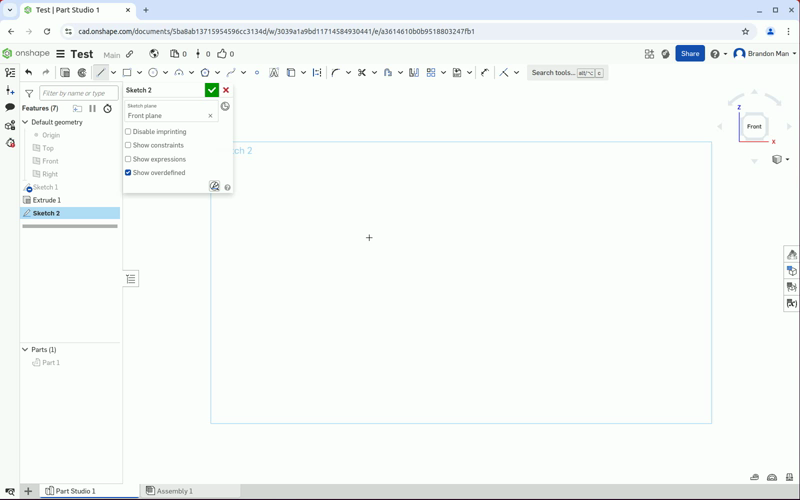
click(369, 237)
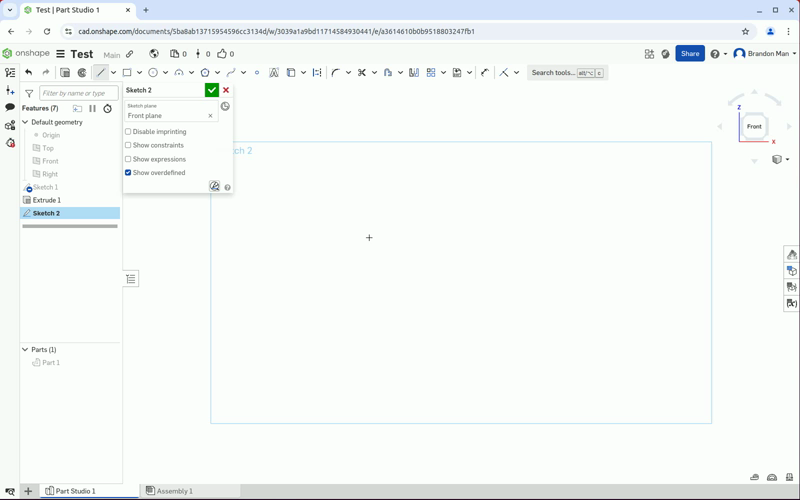
key_up(shift)
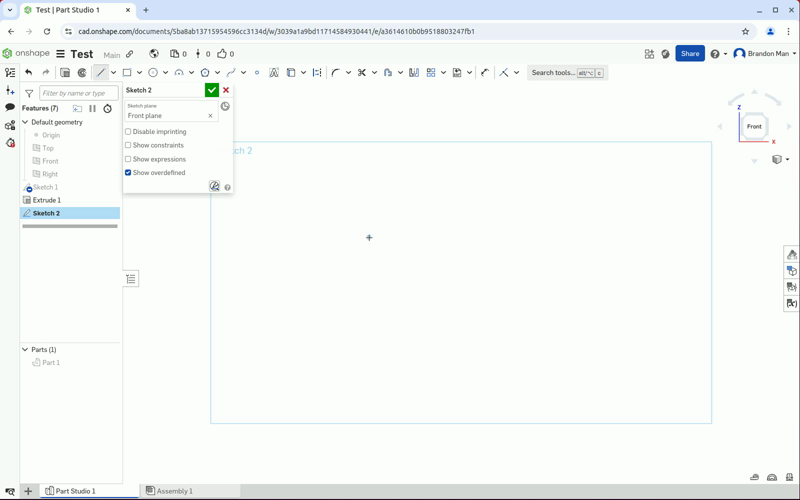
key_down(shift)
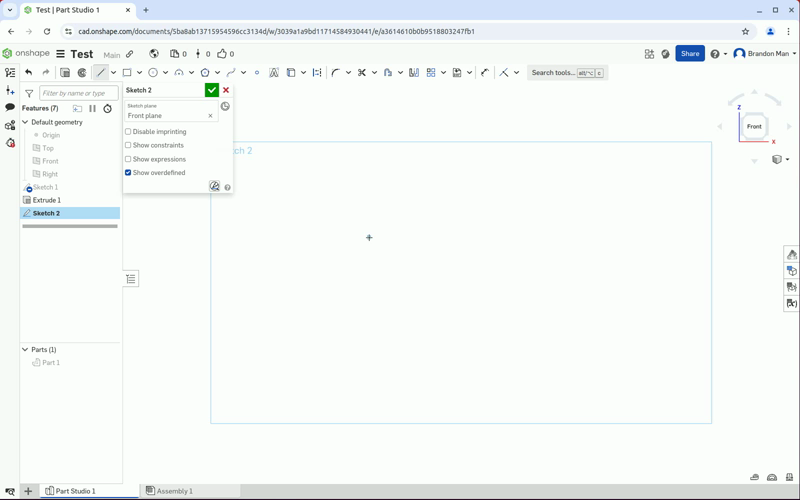
mouse_move(446, 237)
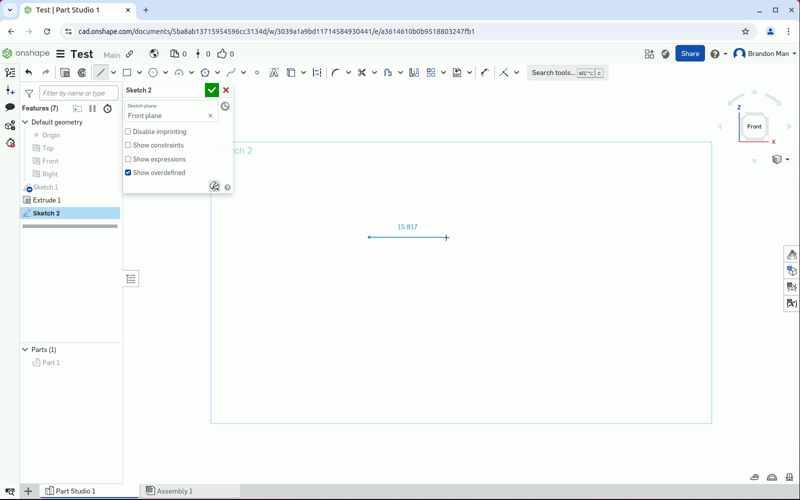
click(446, 237)
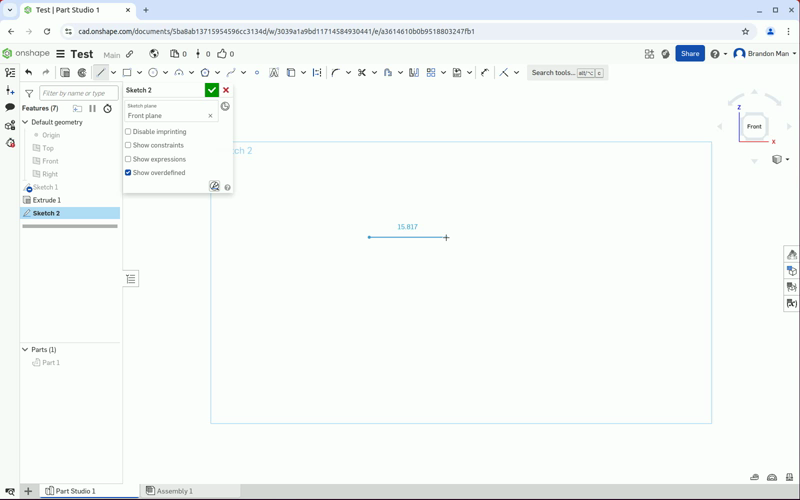
key_up(shift)
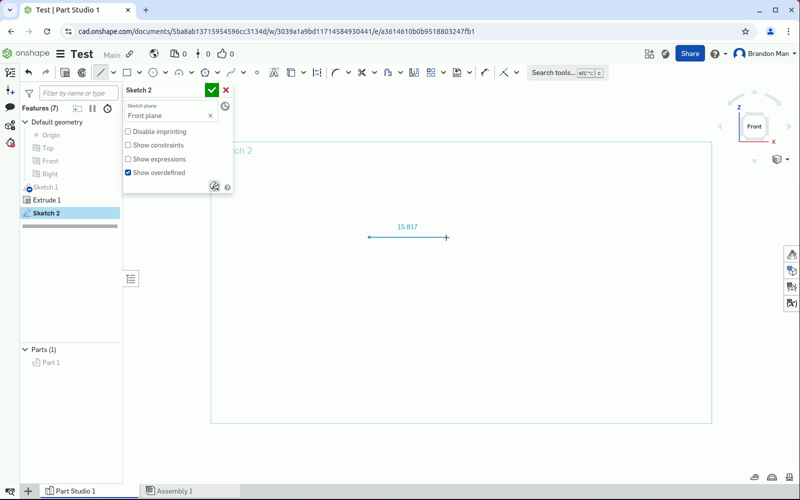
key_down(shift)
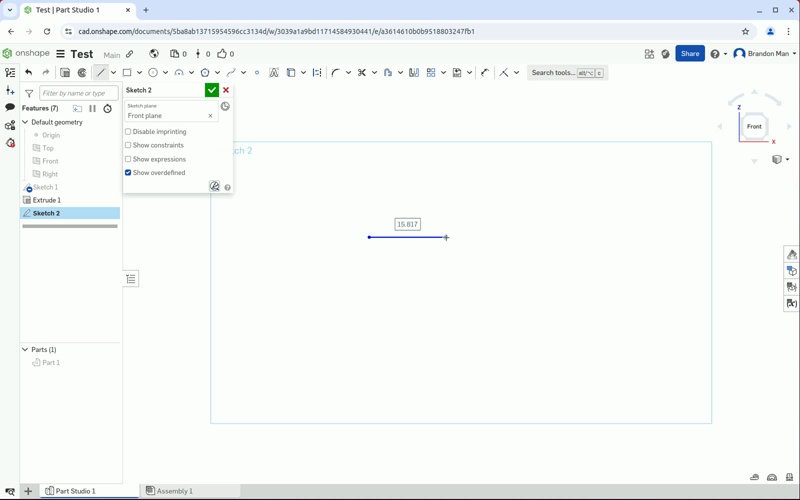
mouse_move(476, 237)
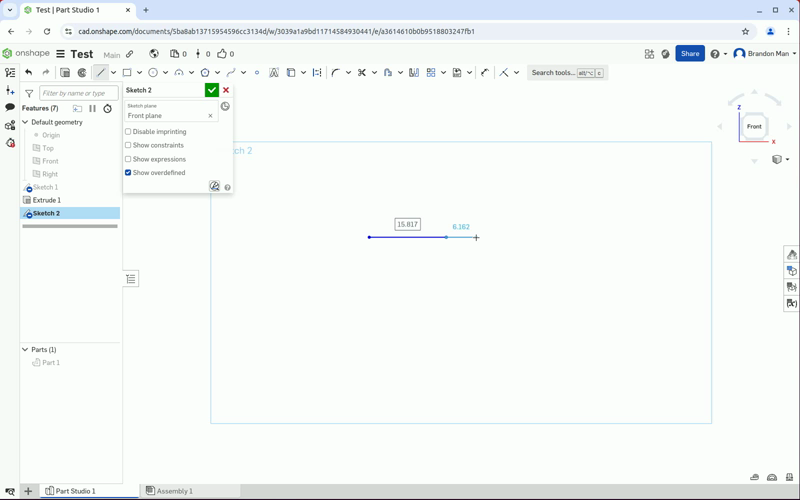
mouse_move(446, 204)
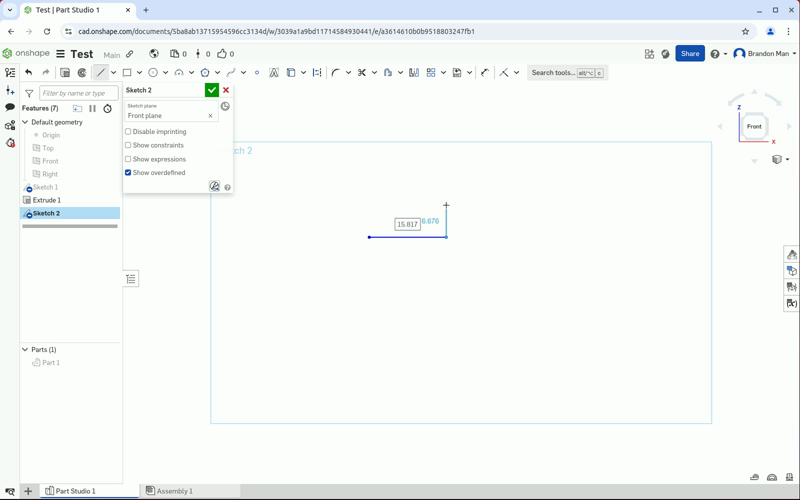
click(446, 204)
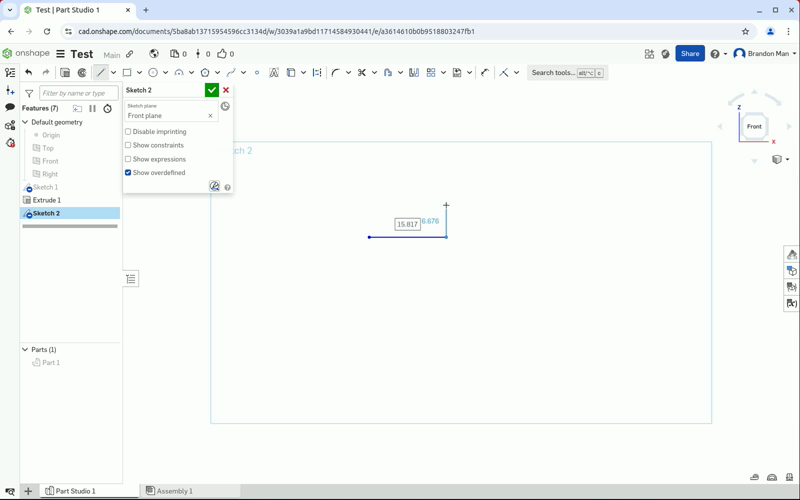
key_up(shift)
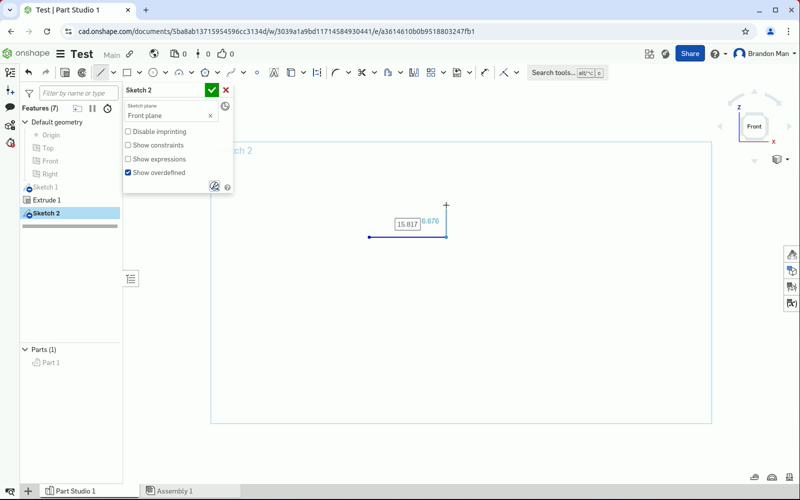
key_down(shift)
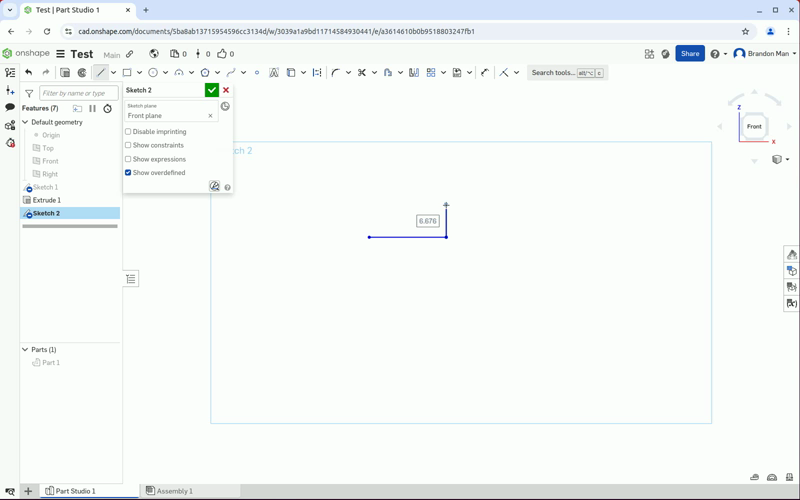
mouse_move(369, 204)
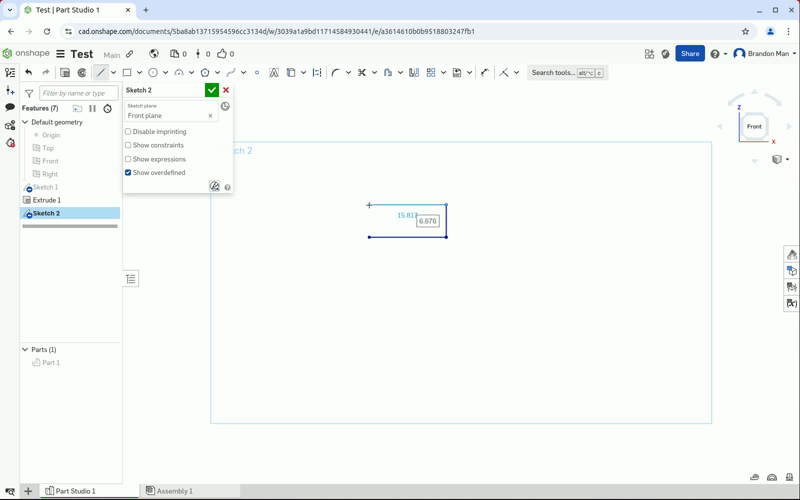
click(369, 204)
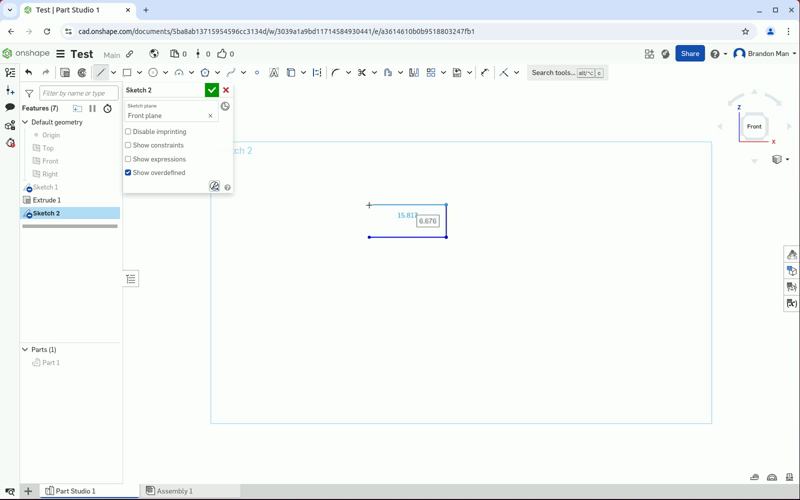
key_up(shift)
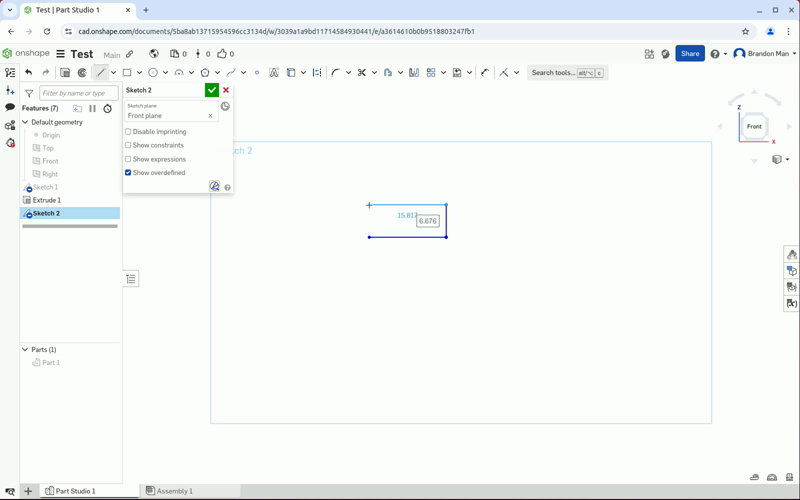
mouse_move(399, 204)
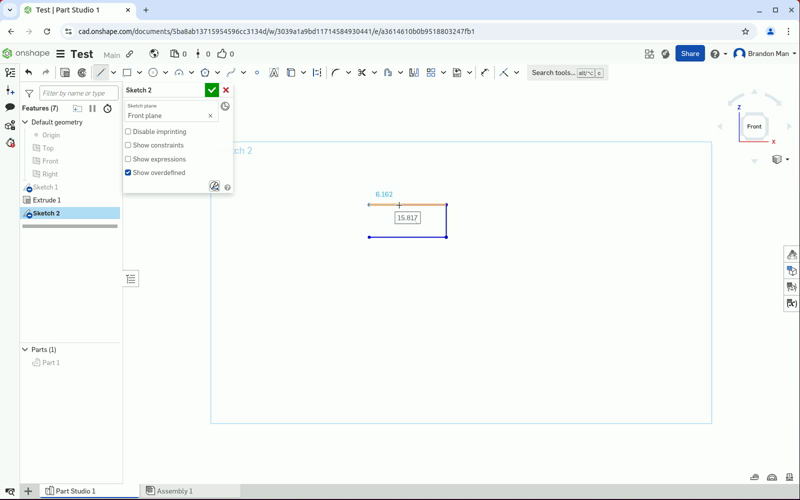
key_down(shift)
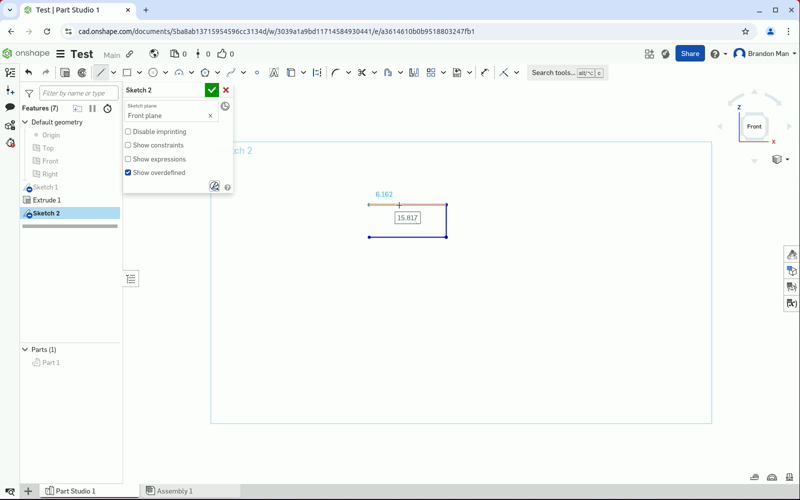
mouse_move(369, 237)
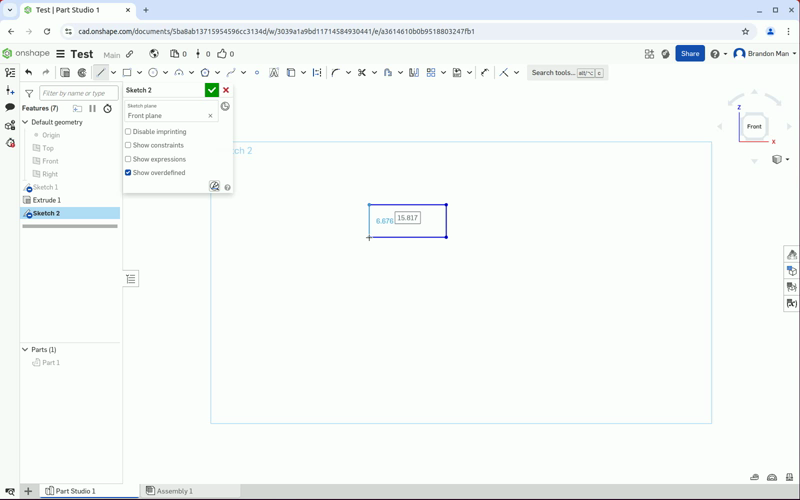
key_up(shift)
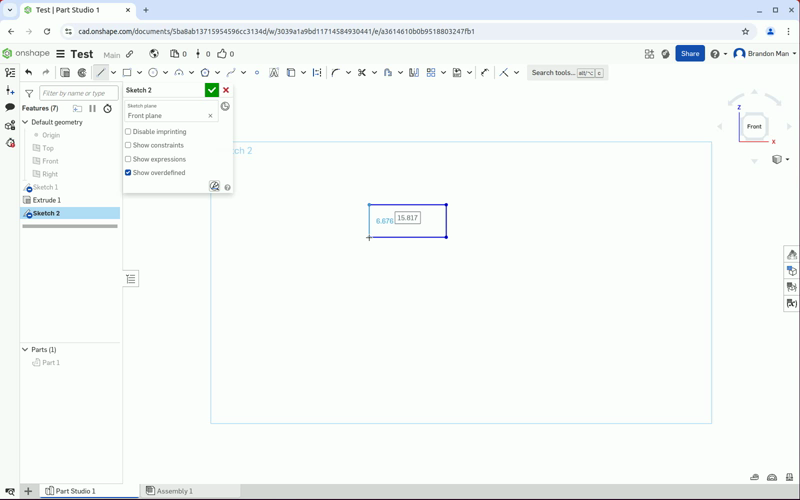
click(369, 237)
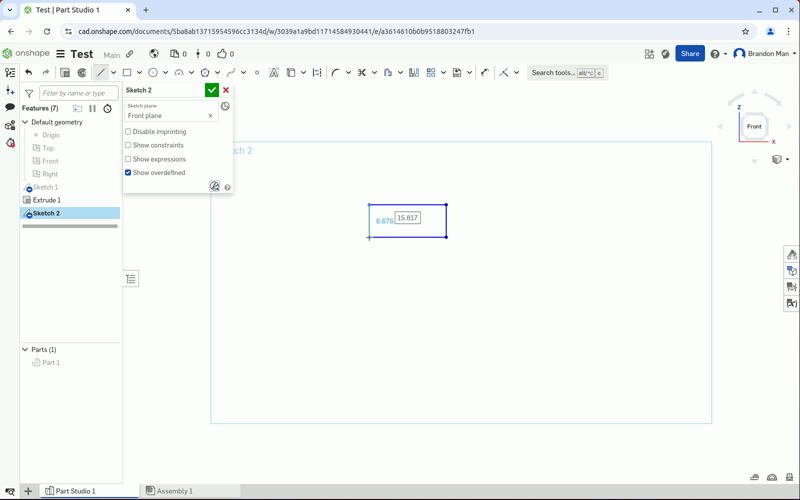
key(esc)
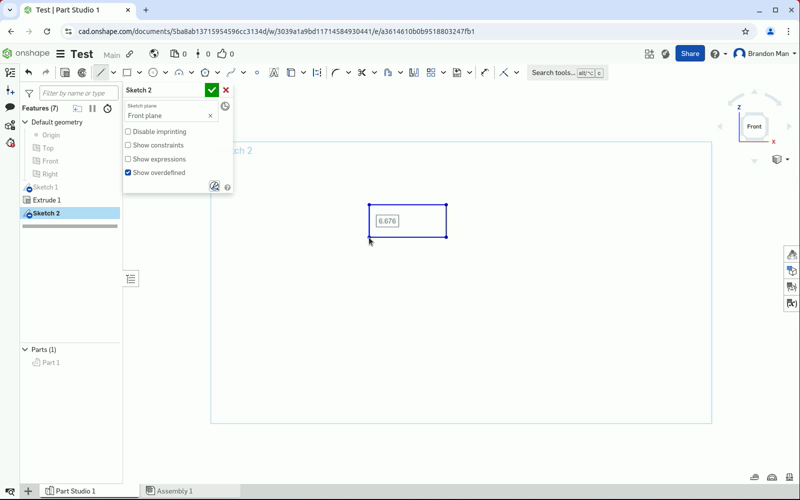
mouse_move(407, 225)
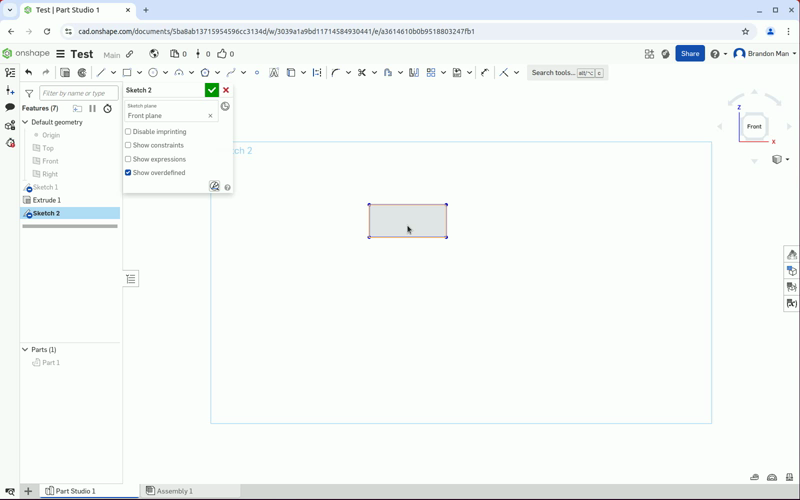
click(407, 225)
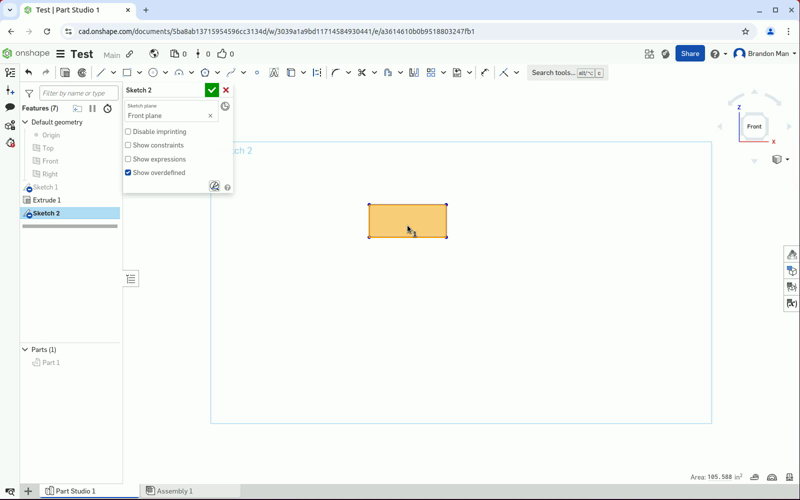
mouse_move(73, 352)
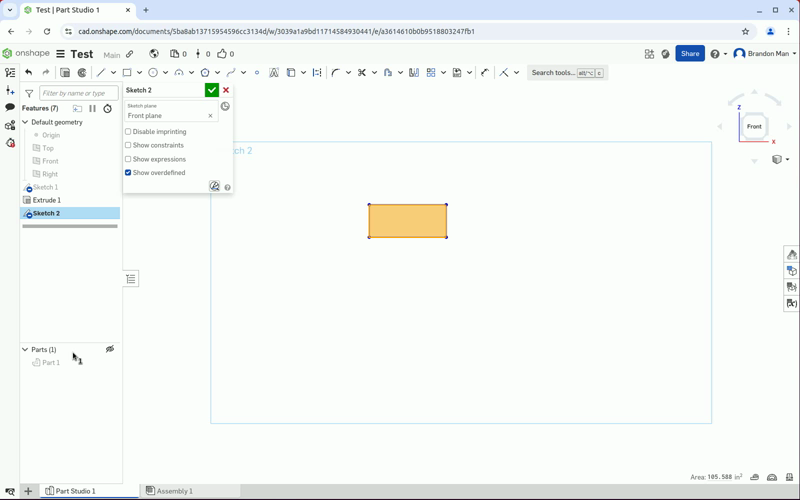
key(shift+y)
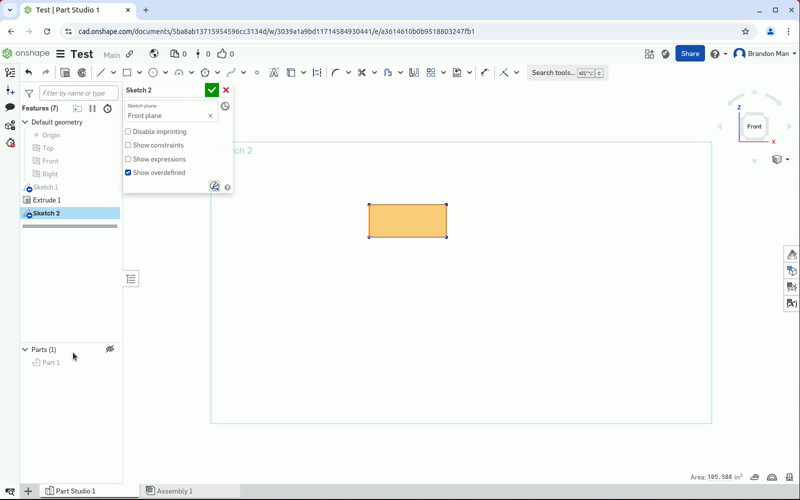
key(shift+e)
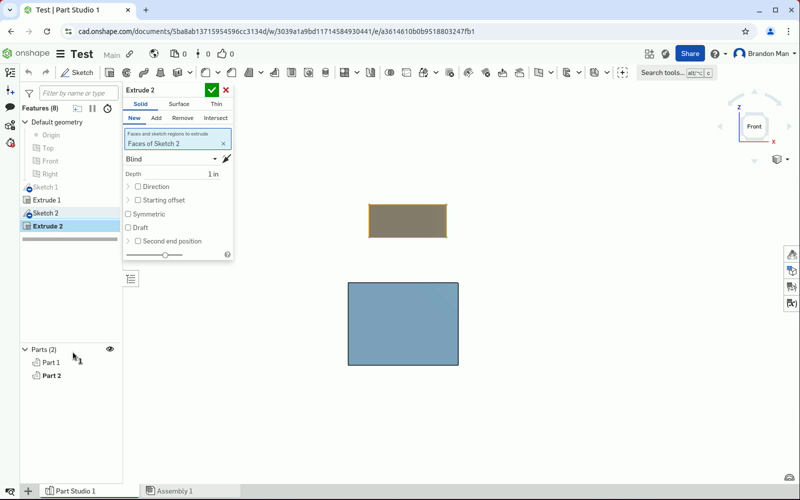
mouse_move(143, 106)
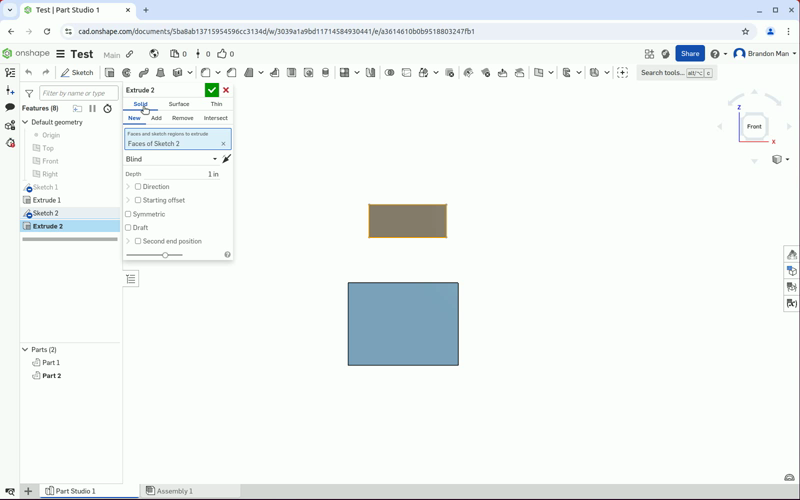
click(143, 106)
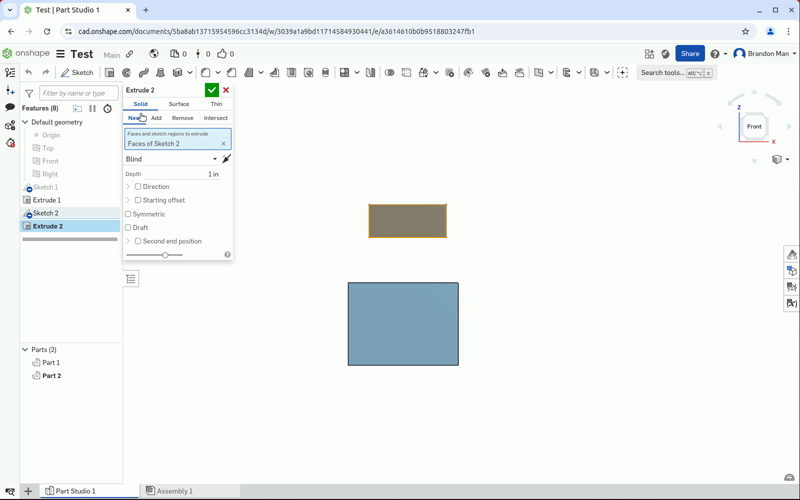
mouse_move(137, 120)
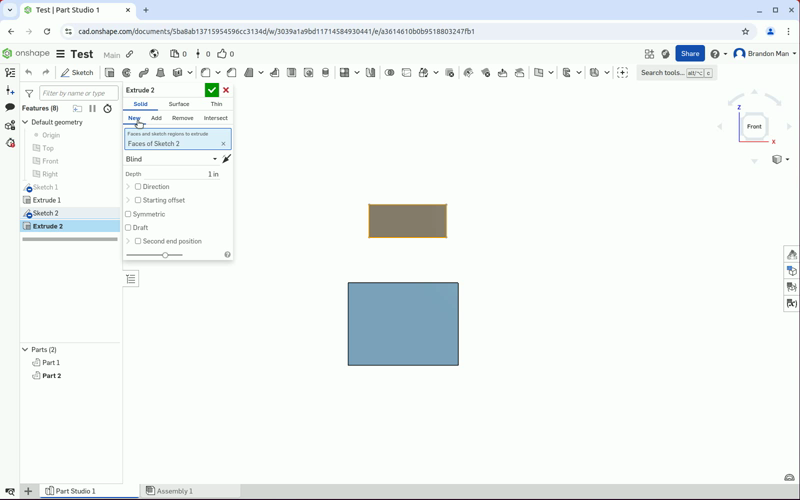
click(137, 120)
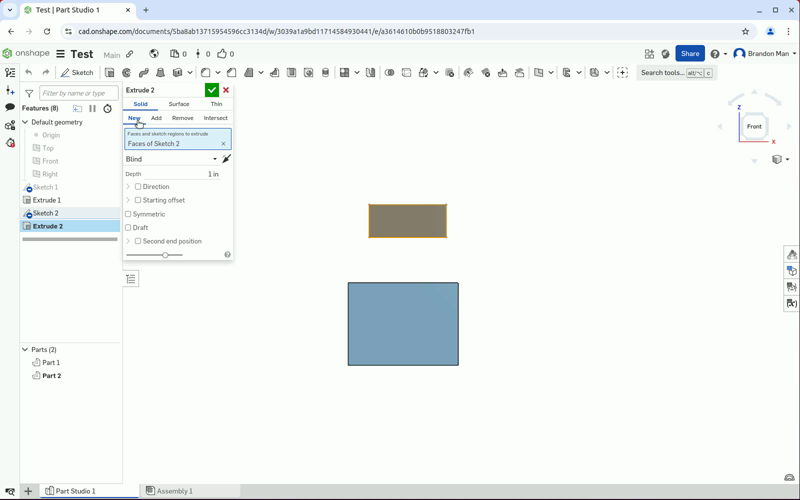
key(tab, 4)
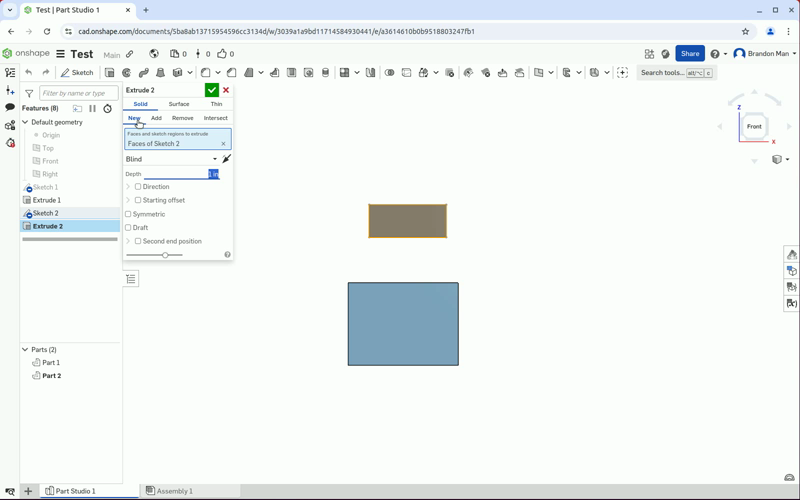
text(4.814)
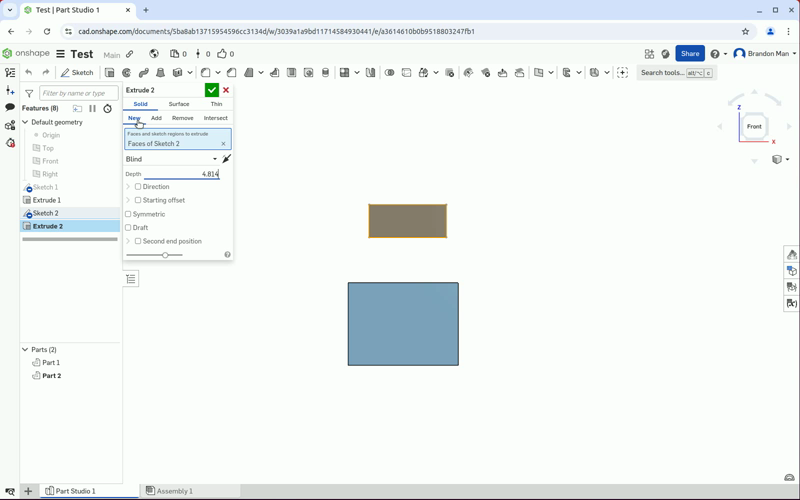
key(enter)
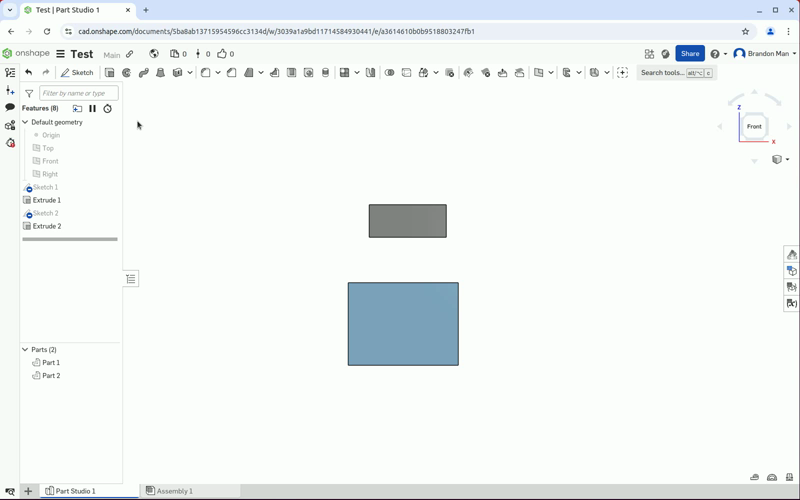
key(shift+h)
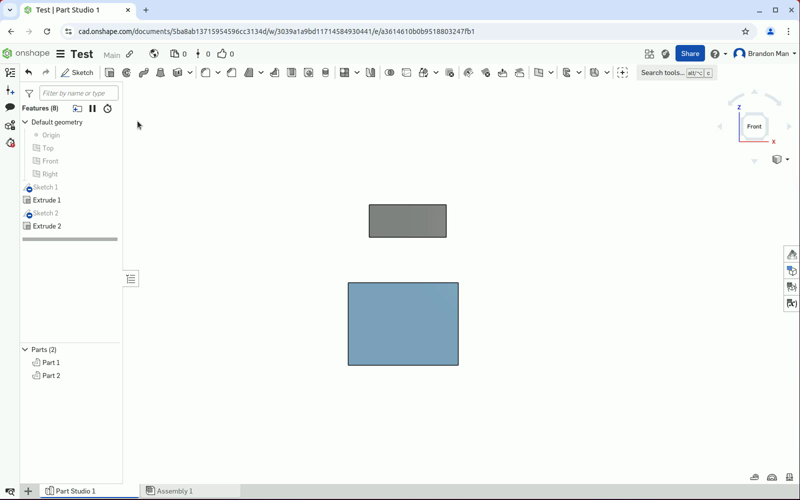
key(shift+h)
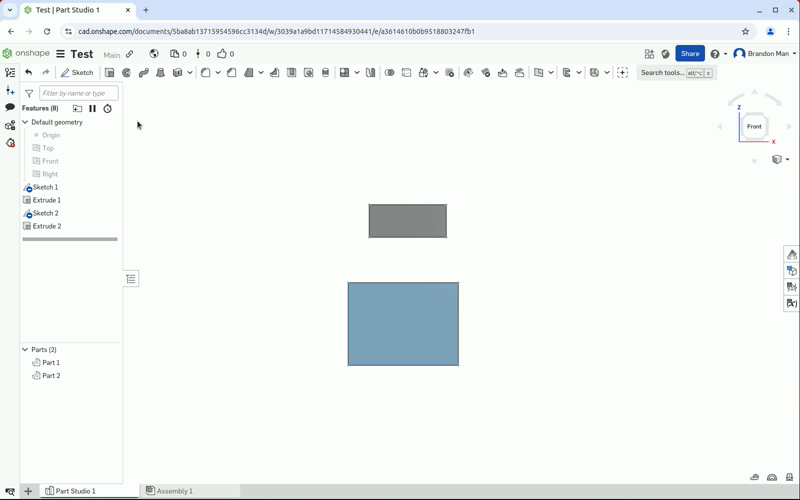
key(shift+7)
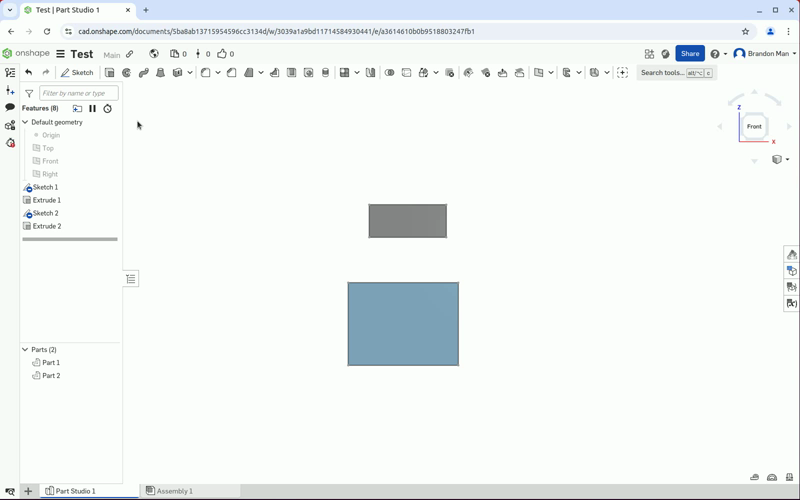
key(left, 2)
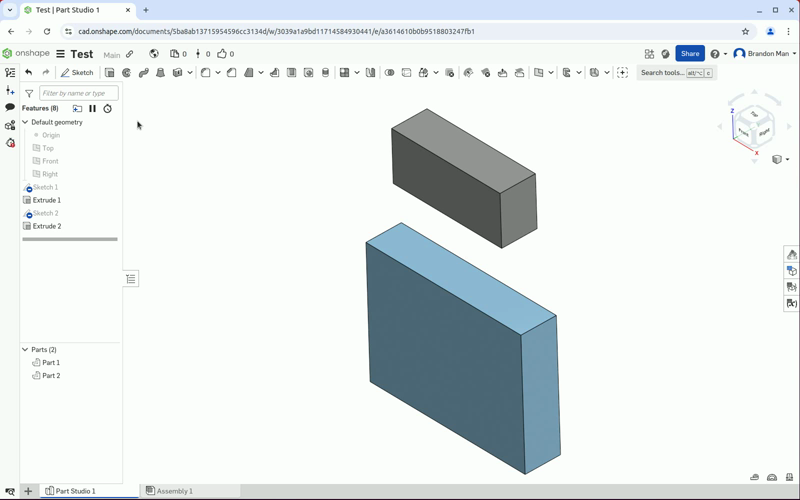
key(down, 2)
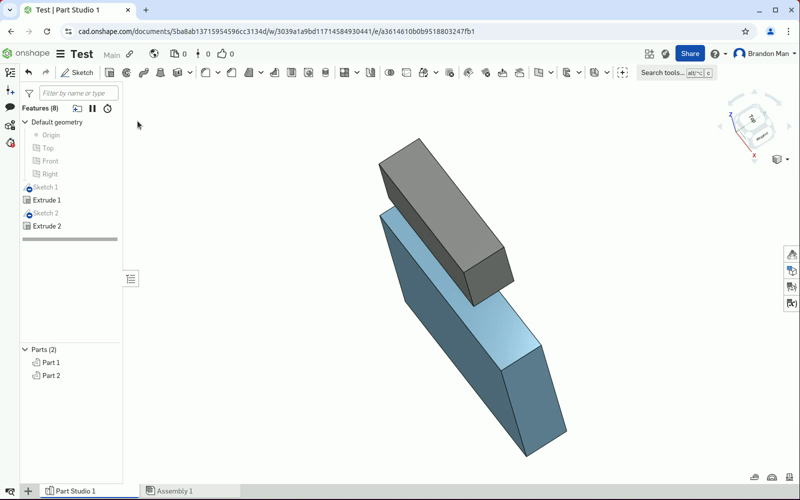
key(up, 2)
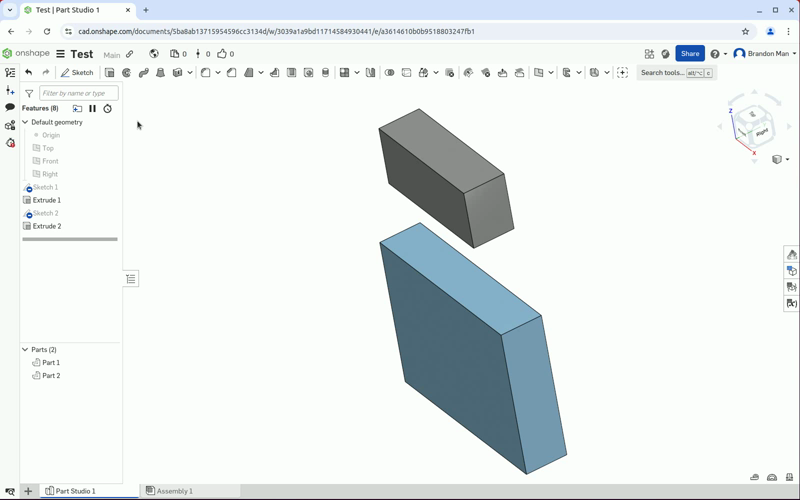
key(right, 2)
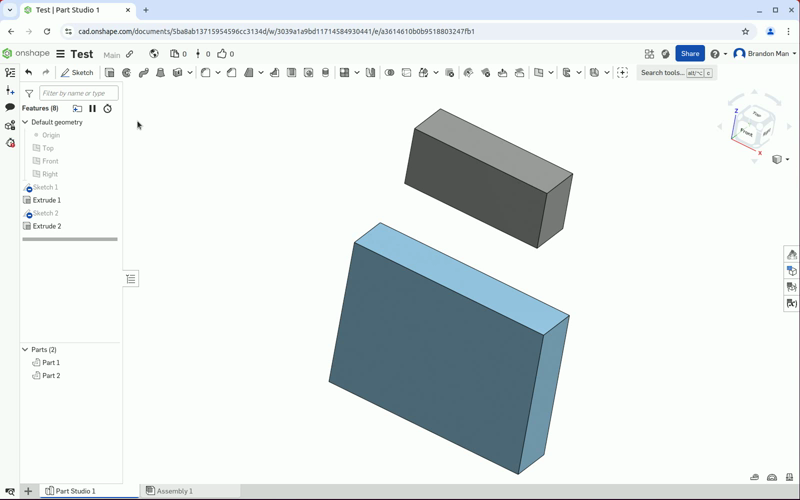
mouse_move(73, 189)
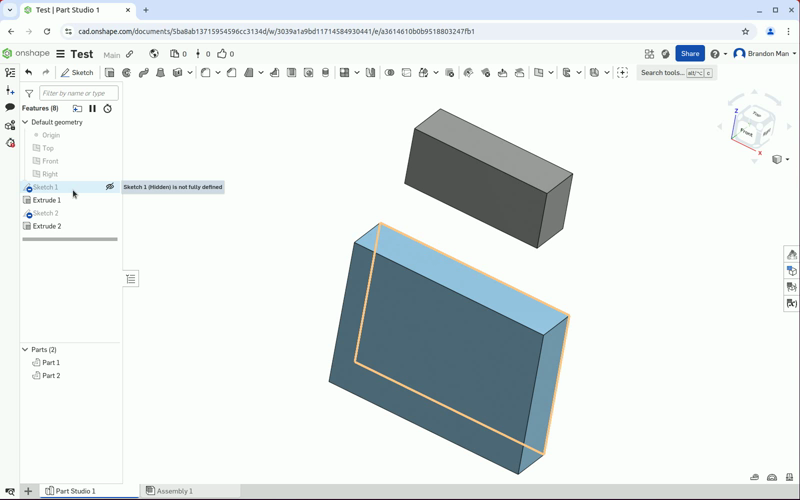
click(73, 189)